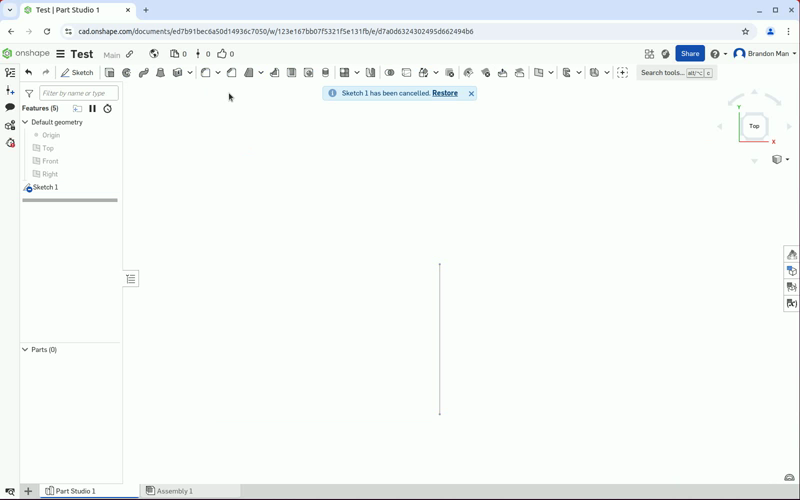
key(shift+h)
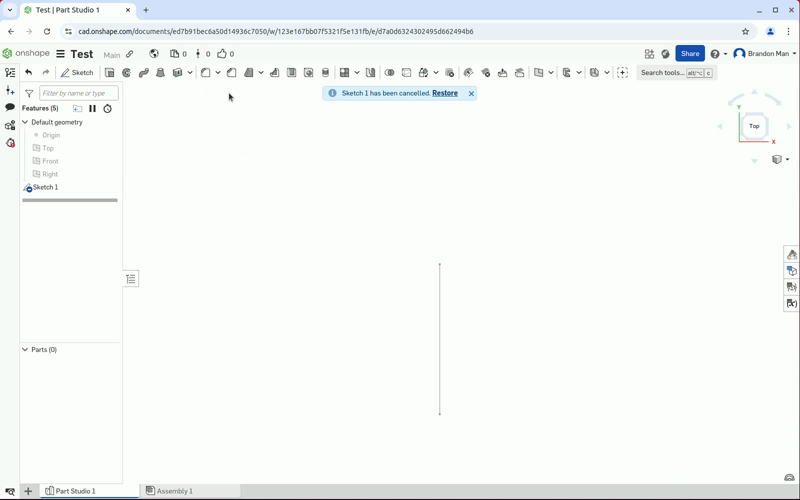
key(shift+s)
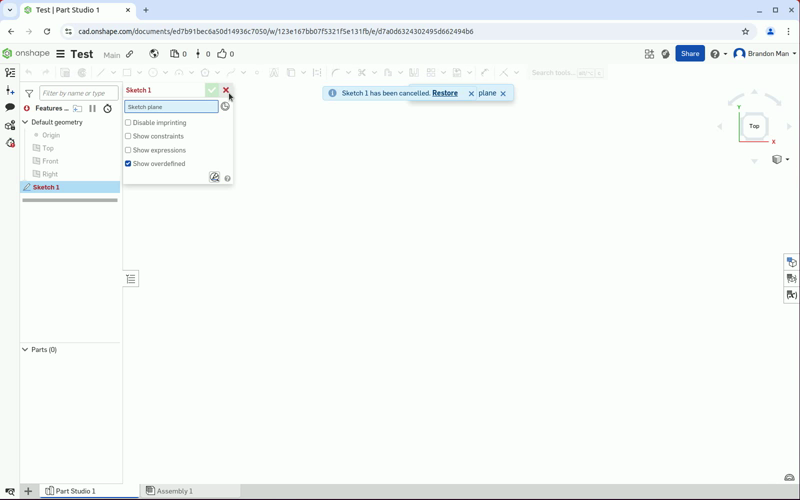
mouse_move(73, 150)
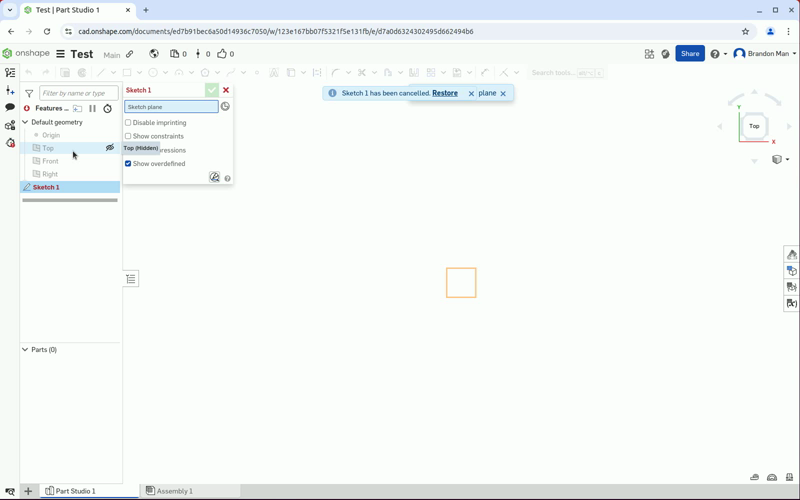
click(73, 150)
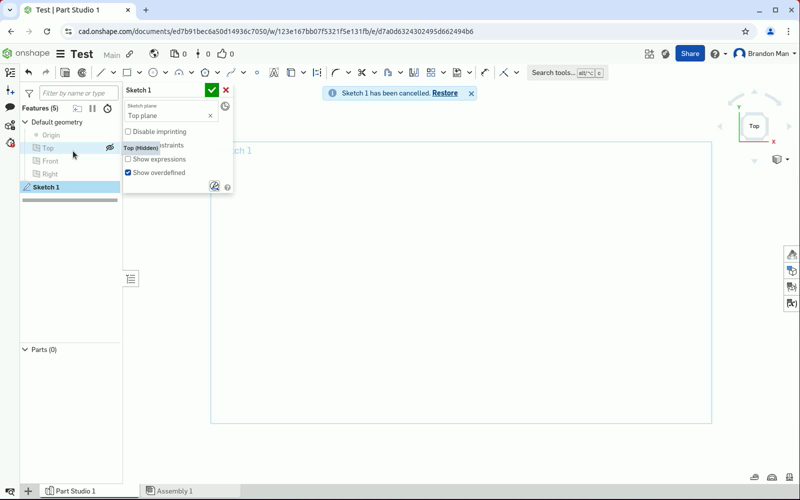
mouse_move(73, 352)
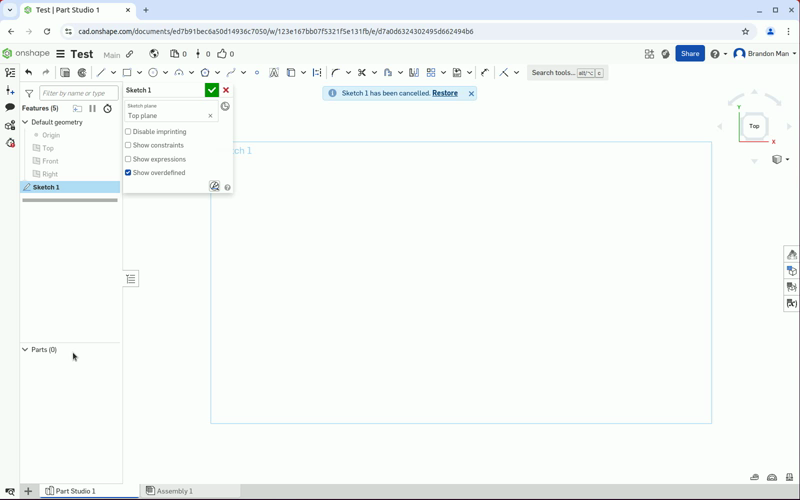
key(y)
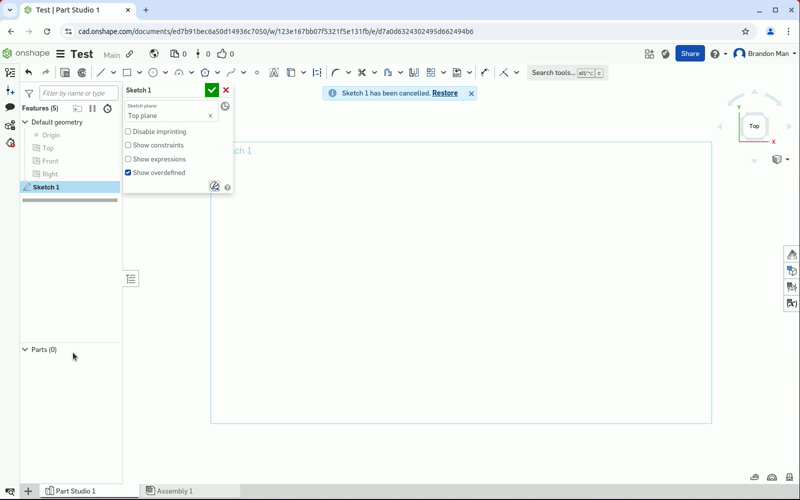
key(l)
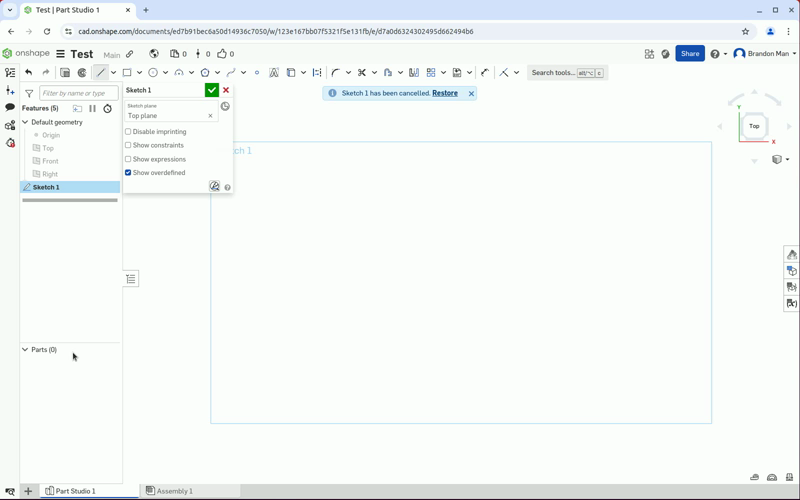
key_down(shift)
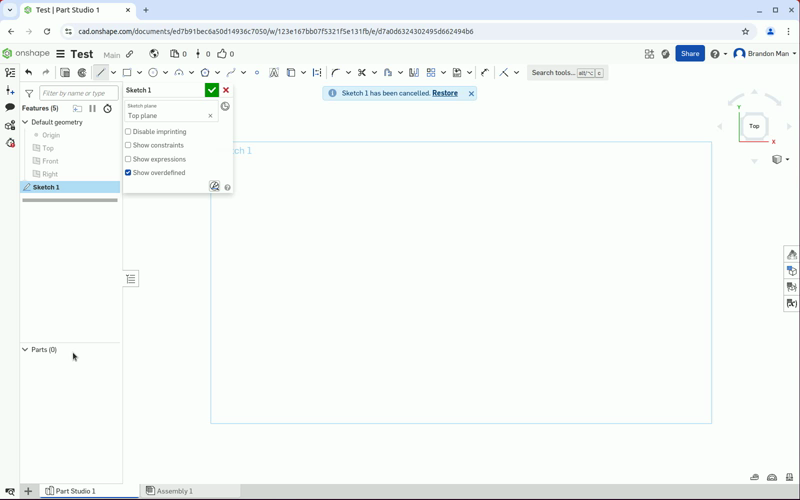
mouse_move(460, 395)
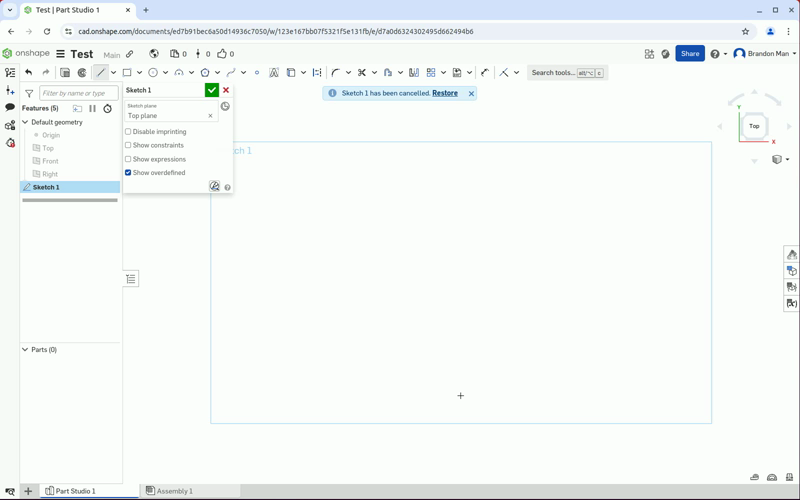
click(460, 395)
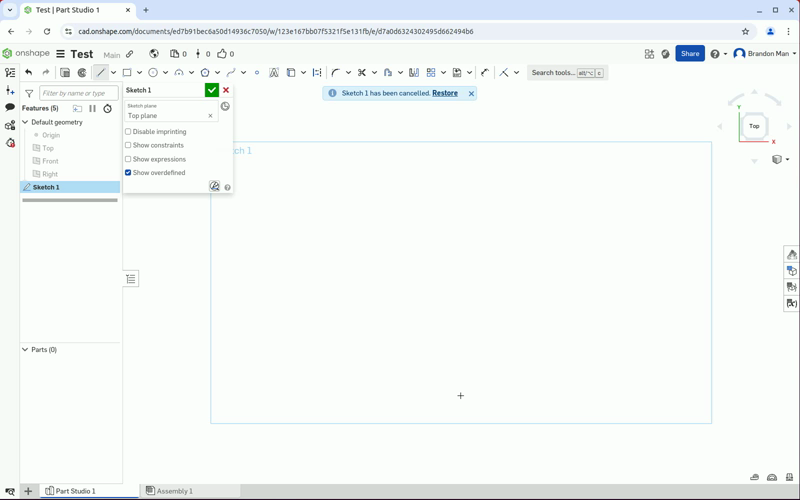
key_up(shift)
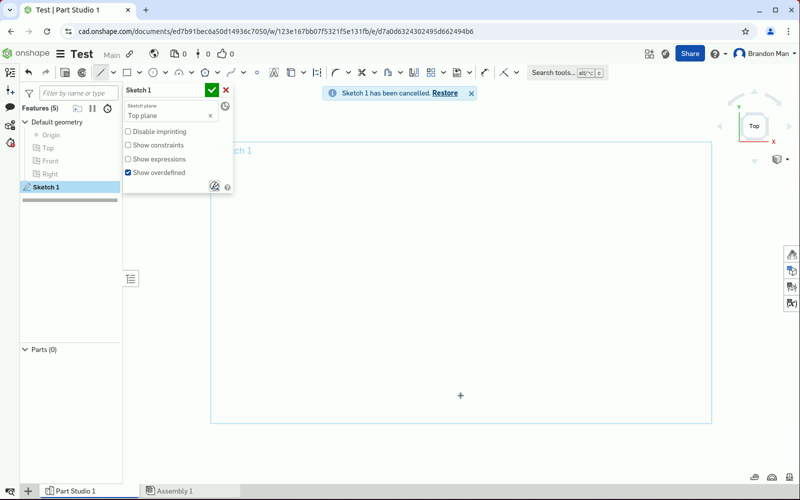
key_down(shift)
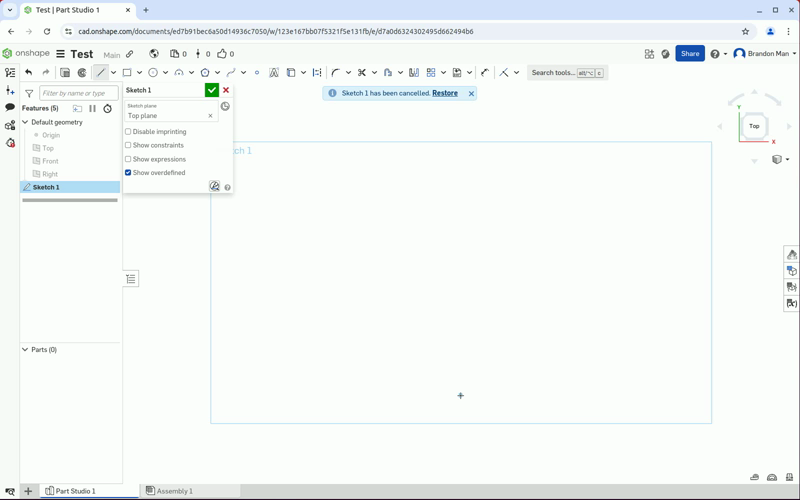
mouse_move(460, 334)
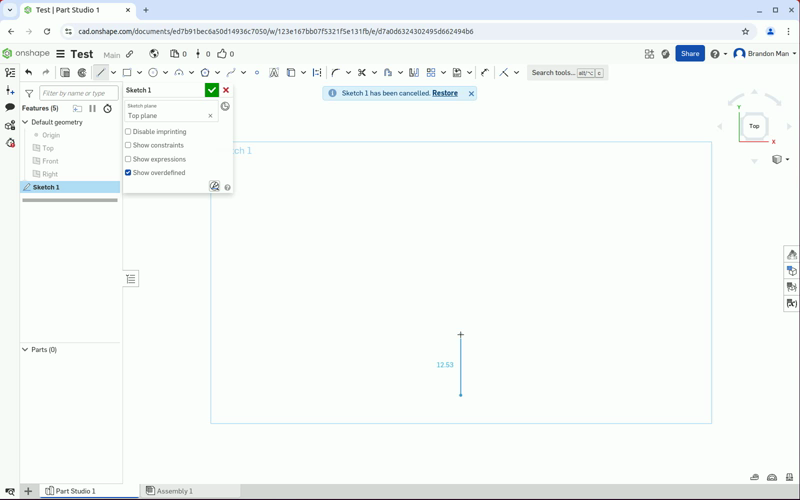
click(460, 334)
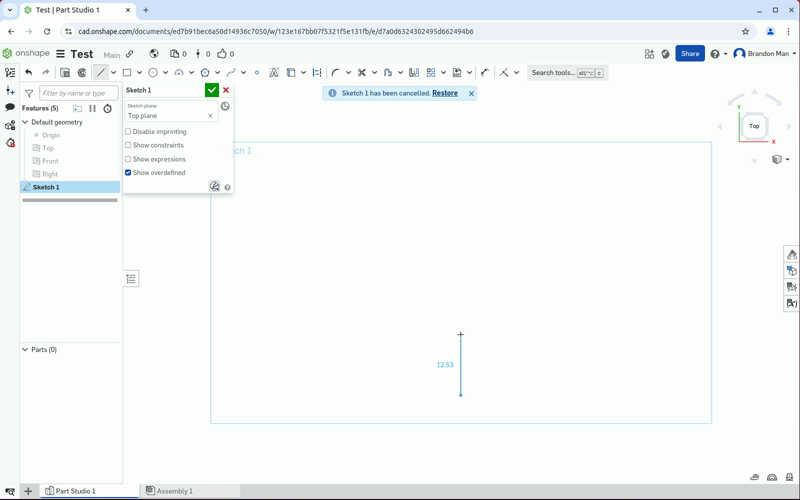
key_up(shift)
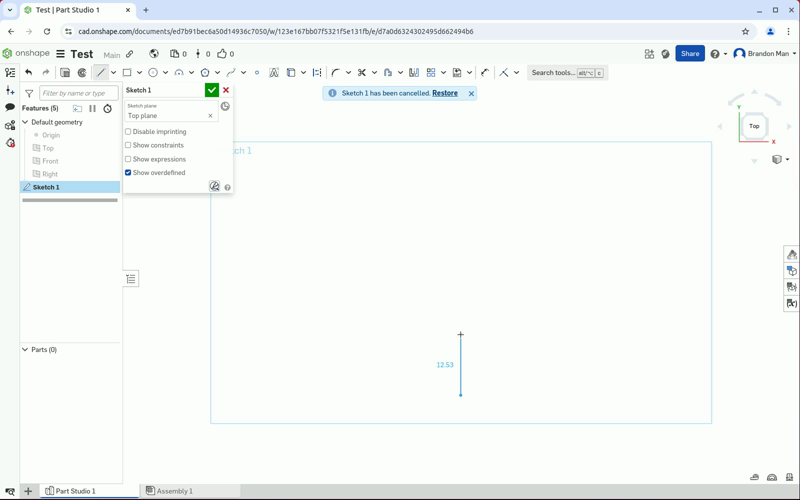
key_down(shift)
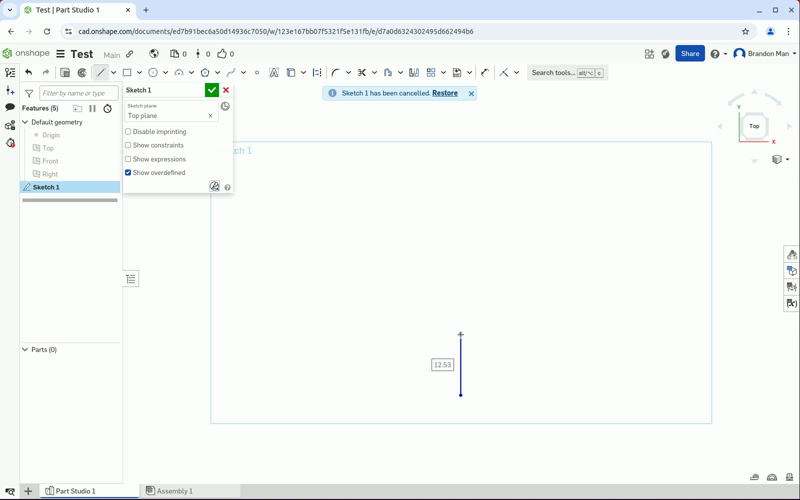
mouse_move(490, 334)
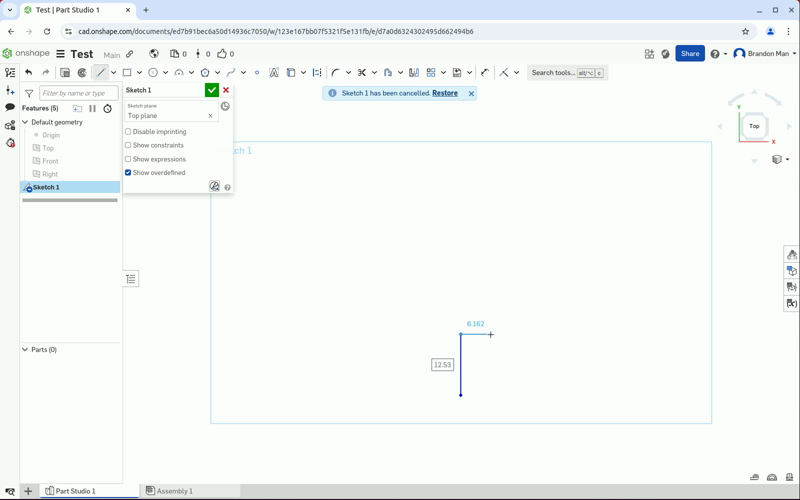
mouse_move(493, 334)
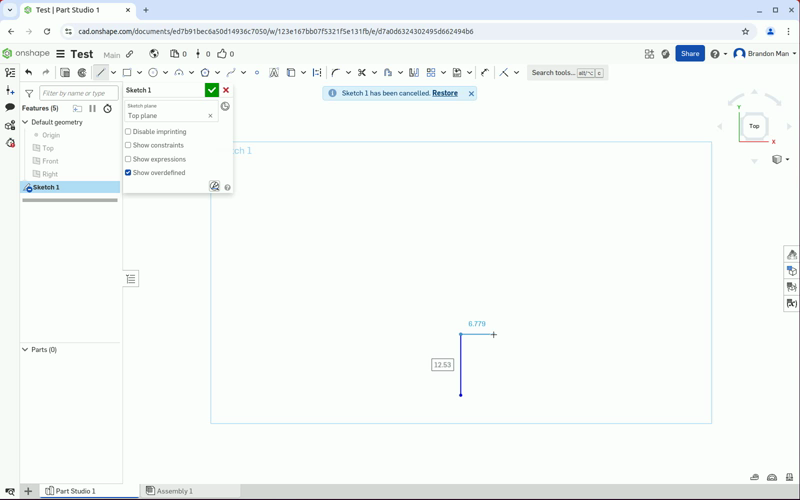
click(493, 334)
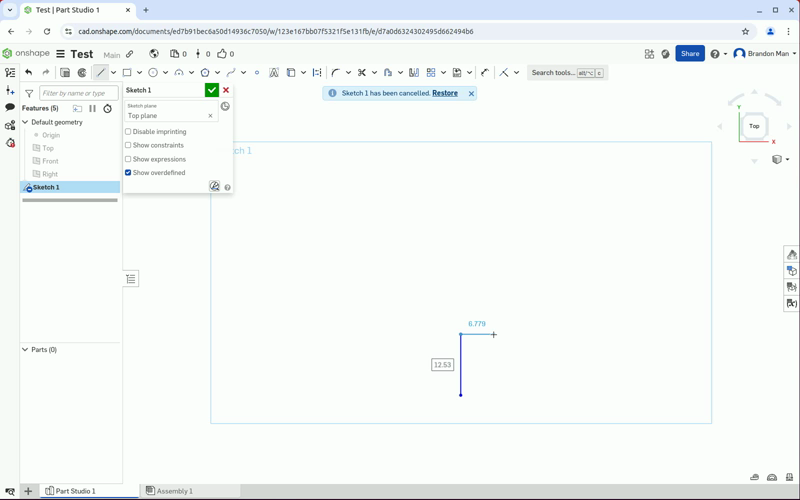
key_up(shift)
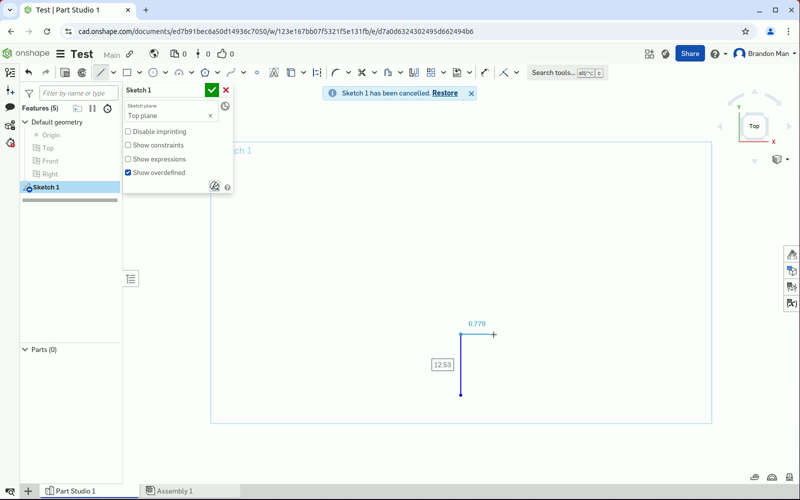
key(esc)
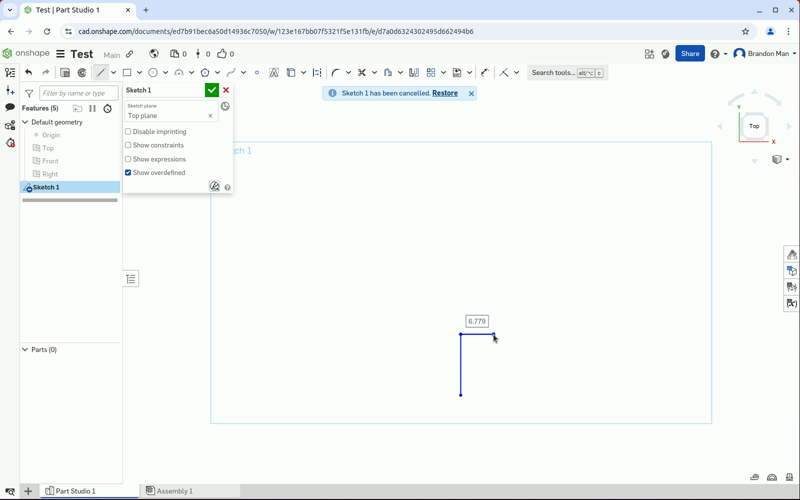
key(a)
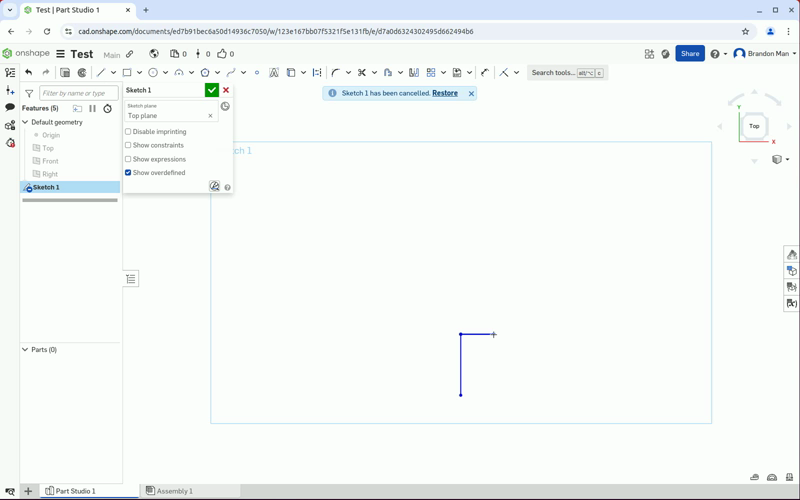
mouse_move(493, 334)
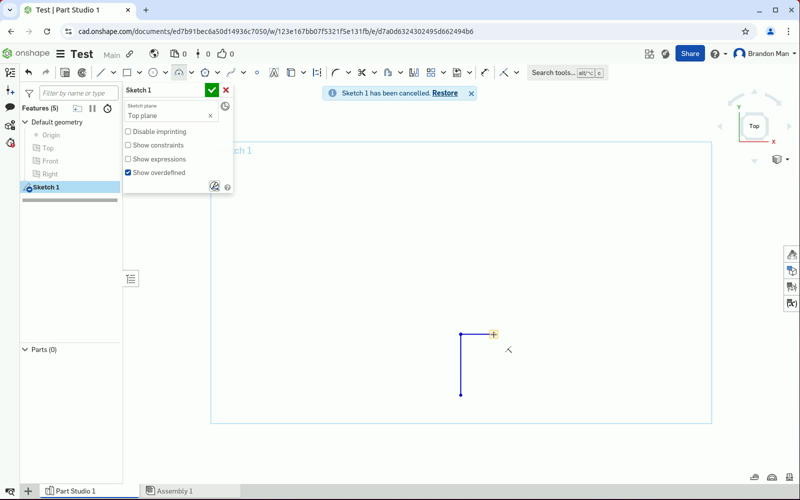
click(493, 334)
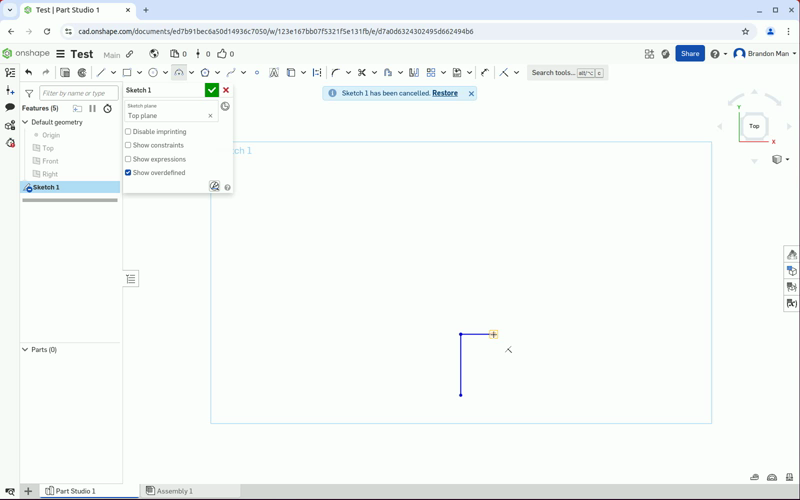
key_down(shift)
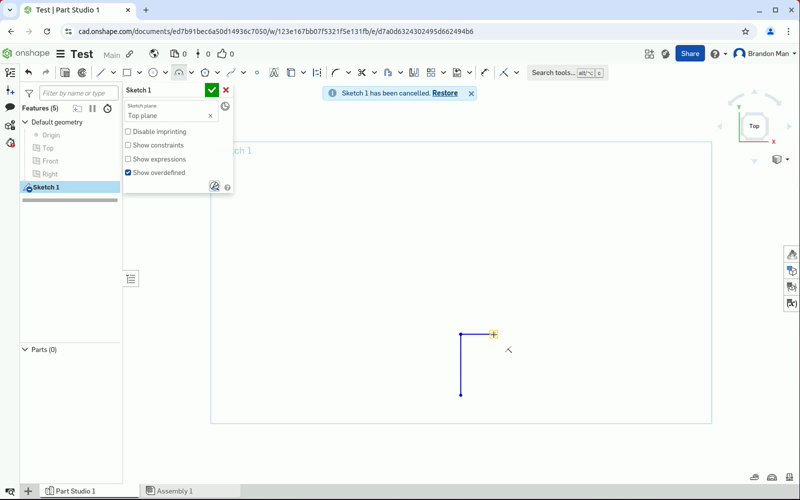
mouse_move(510, 315)
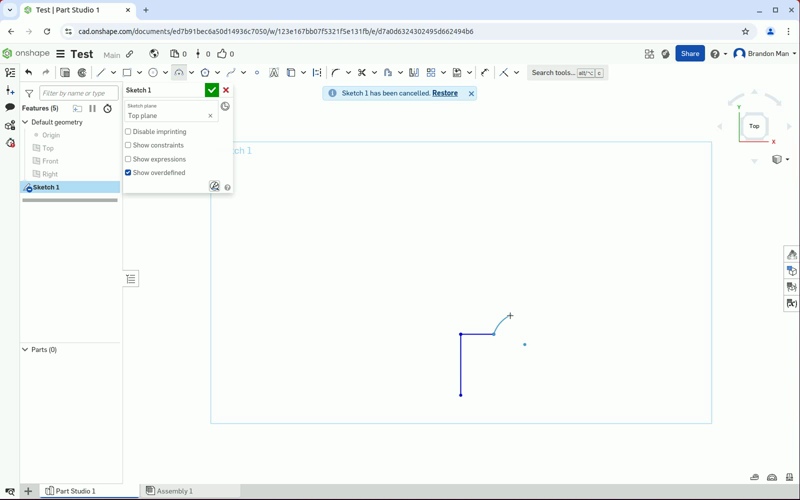
click(510, 315)
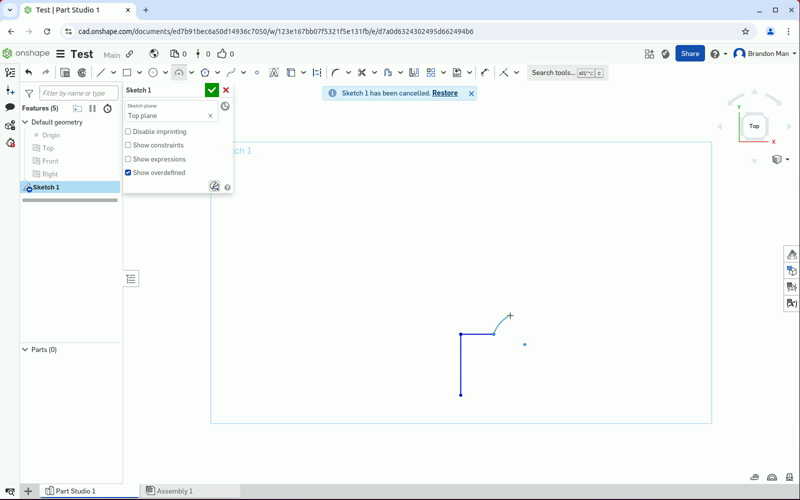
mouse_move(498, 321)
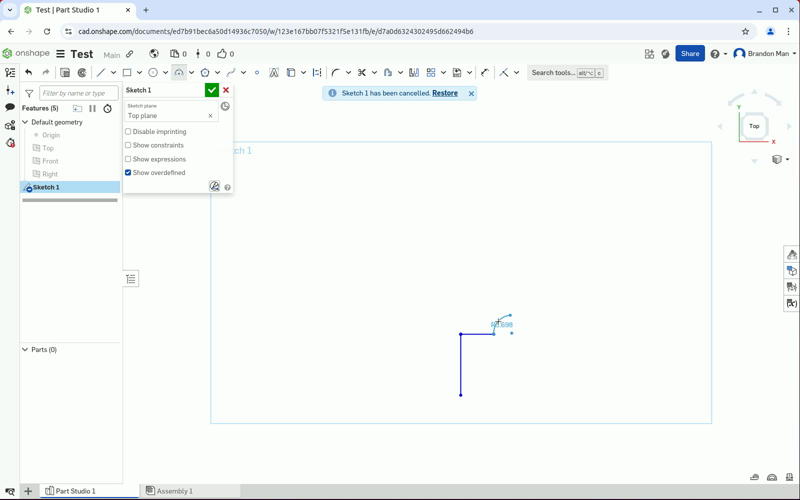
click(498, 321)
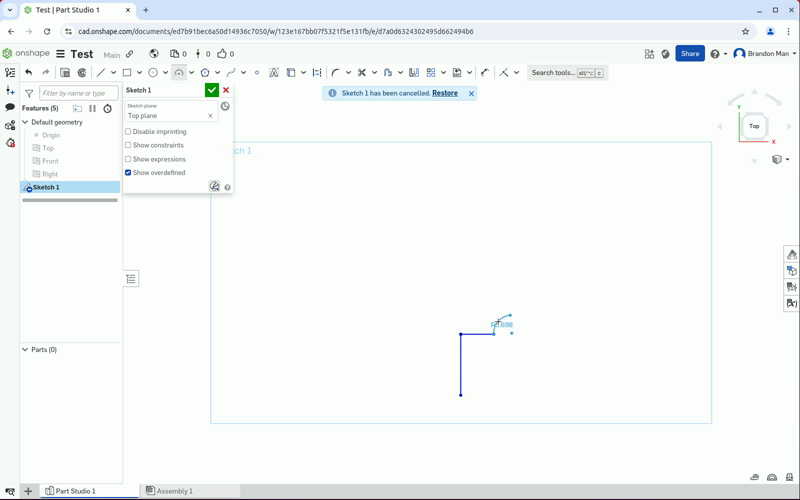
key_up(shift)
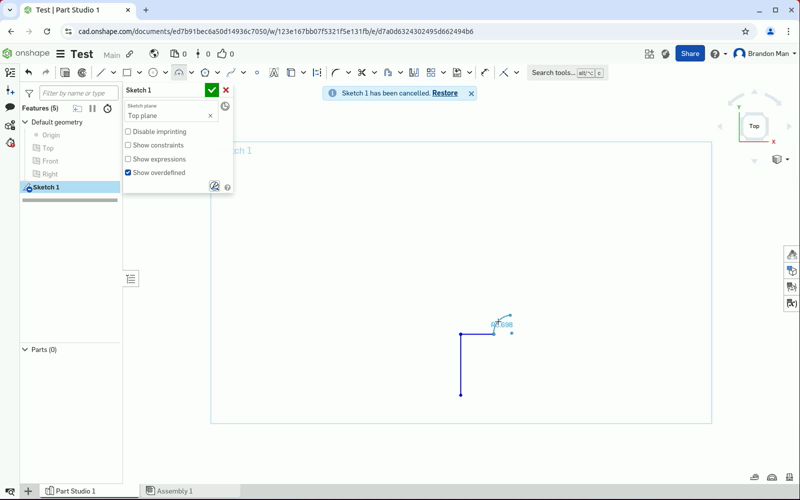
key(esc)
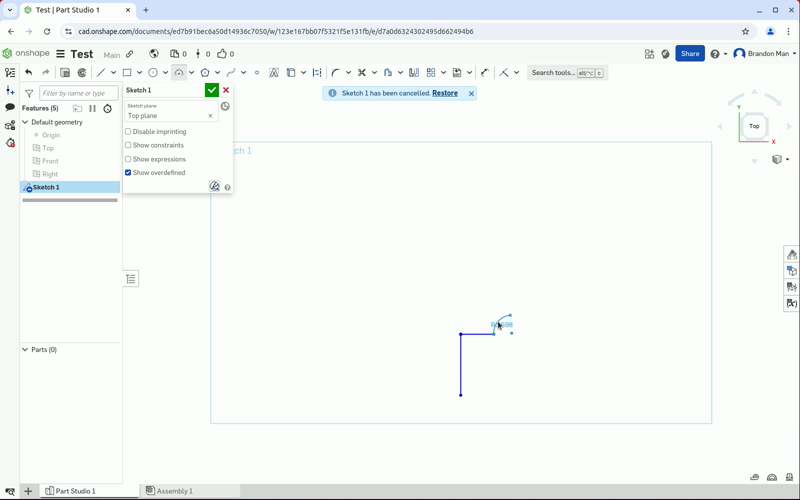
key(l)
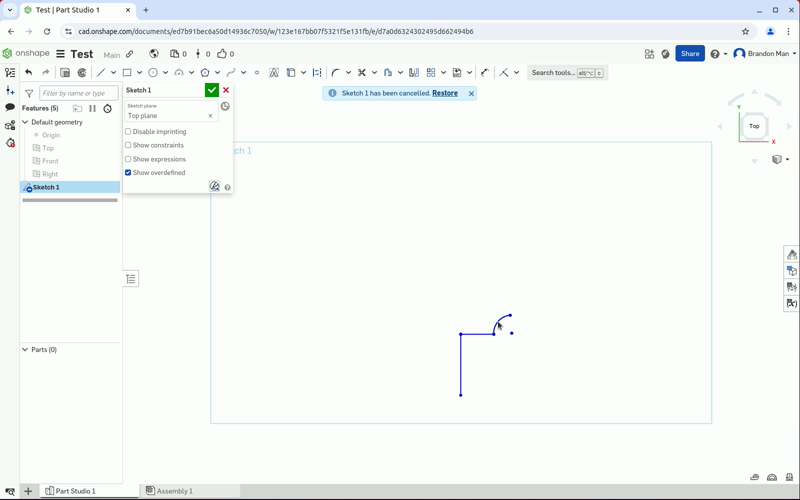
mouse_move(510, 315)
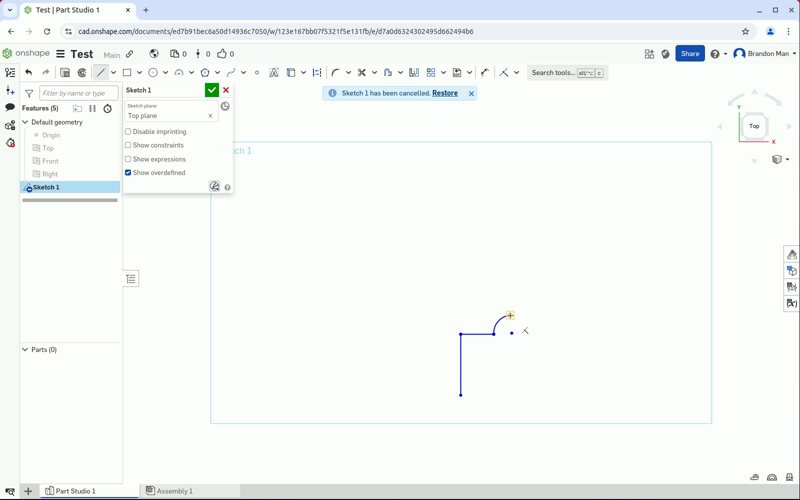
click(510, 315)
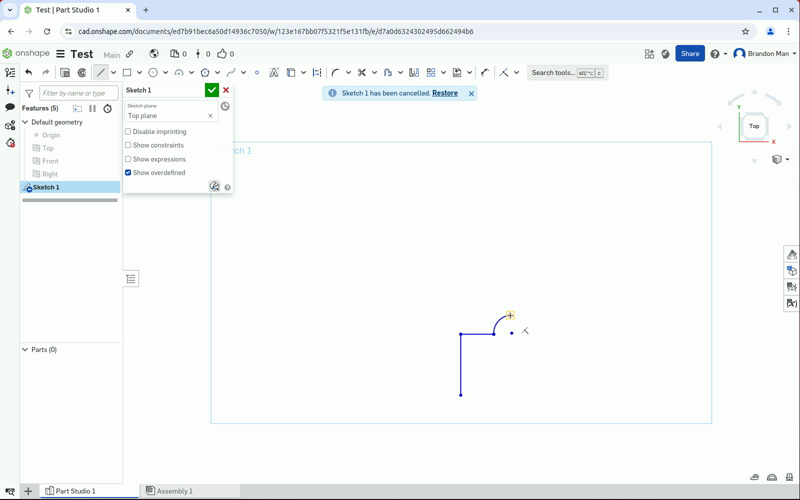
key_down(shift)
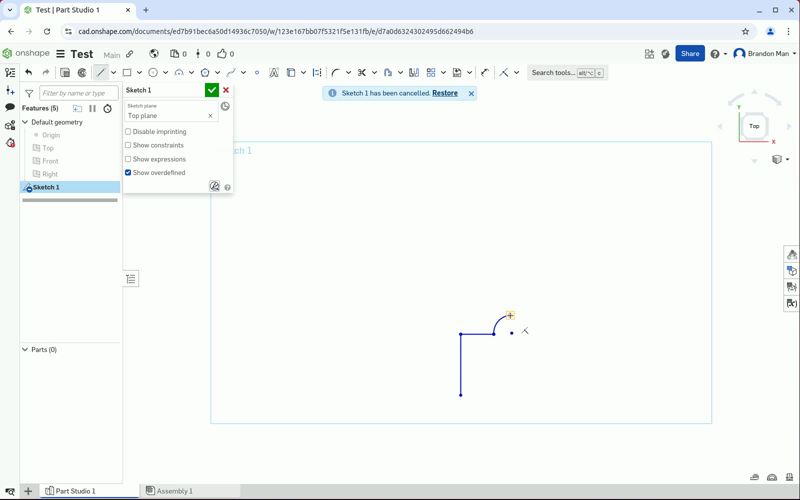
mouse_move(540, 315)
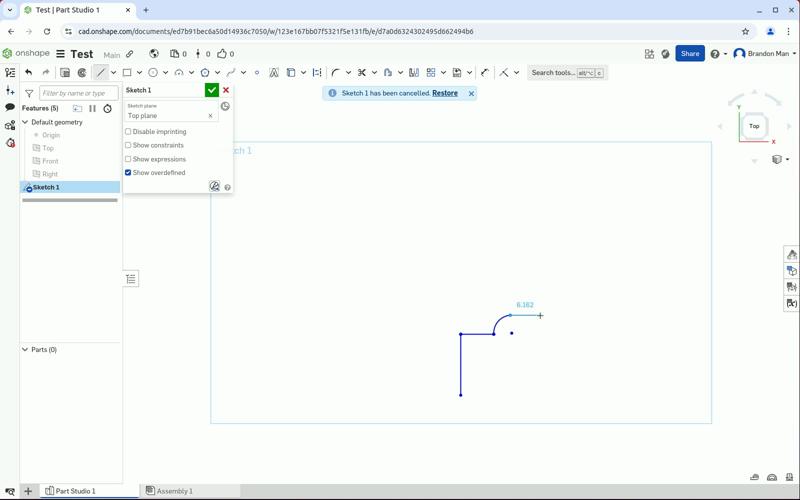
mouse_move(510, 282)
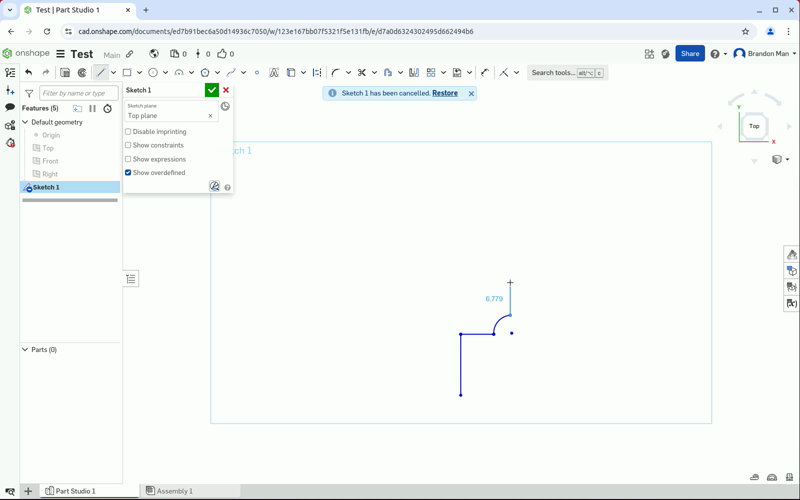
click(510, 282)
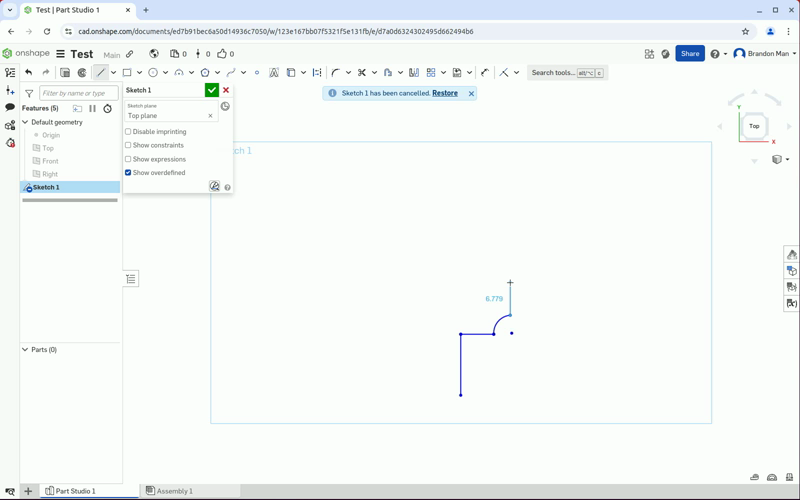
key_up(shift)
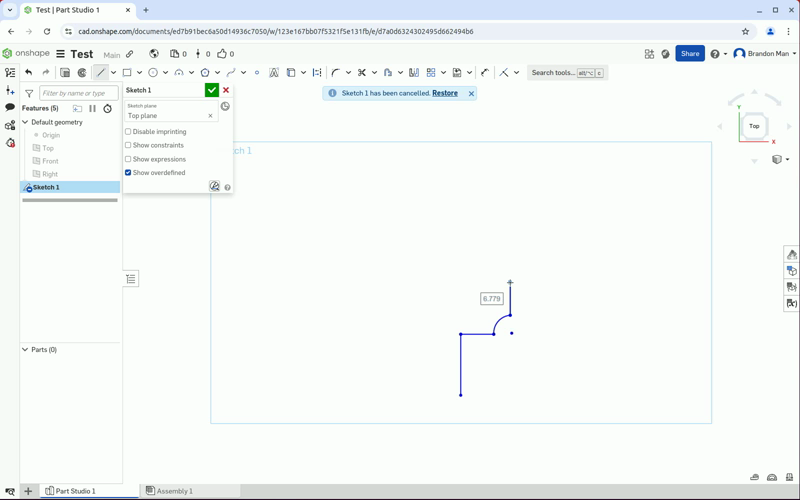
key_down(shift)
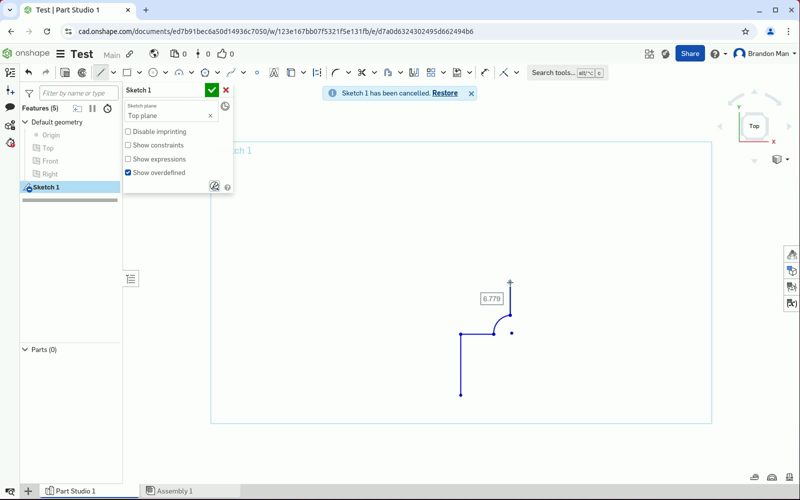
mouse_move(573, 282)
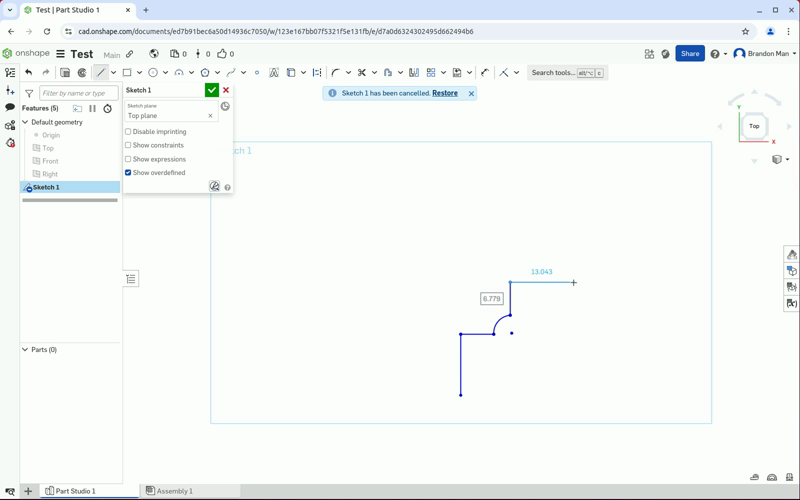
click(573, 282)
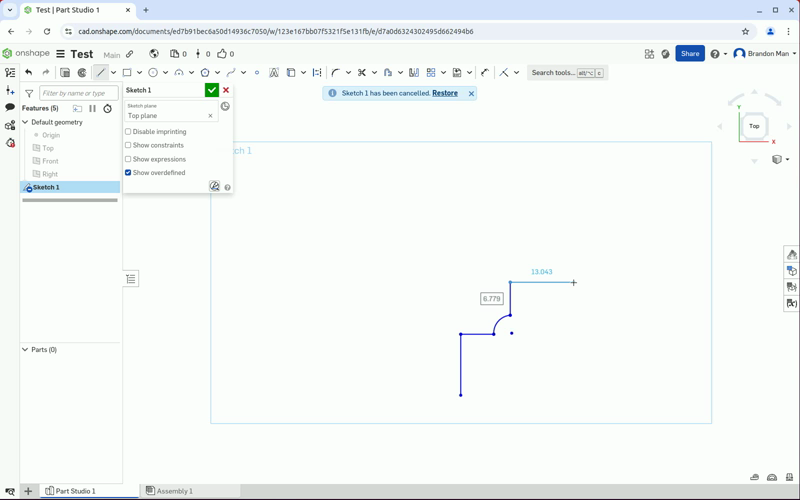
key_up(shift)
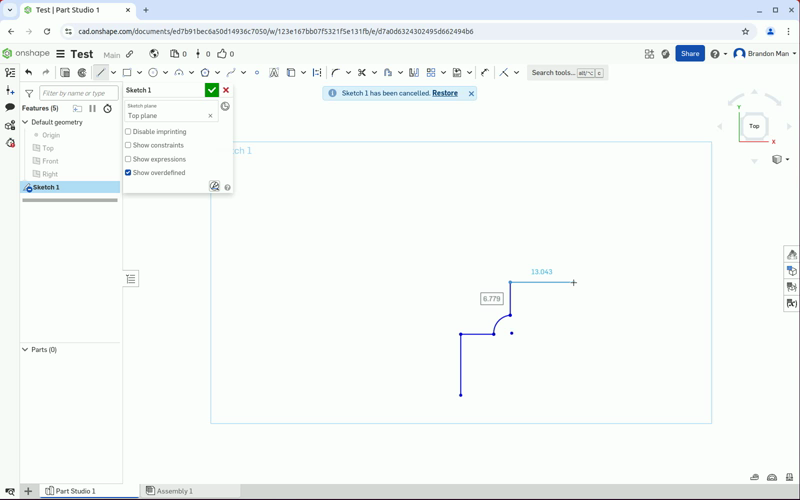
key(esc)
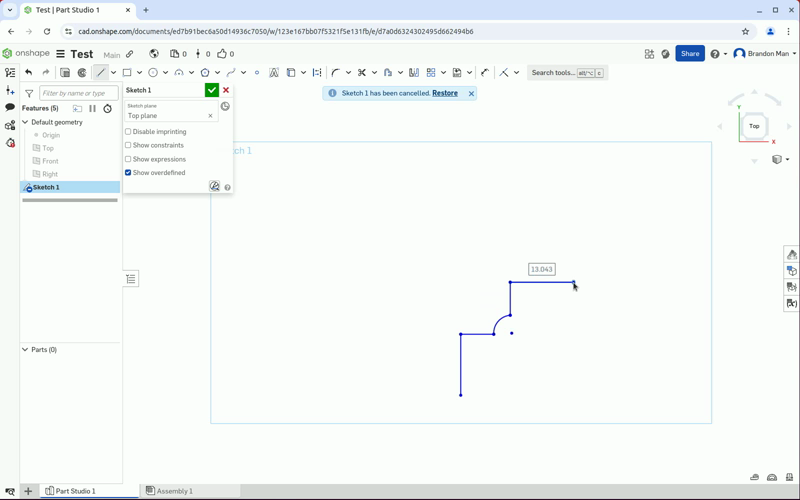
key(a)
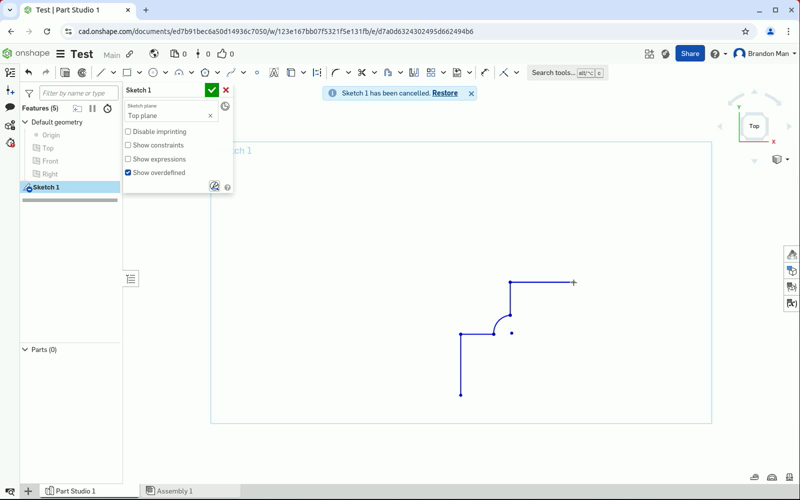
mouse_move(573, 282)
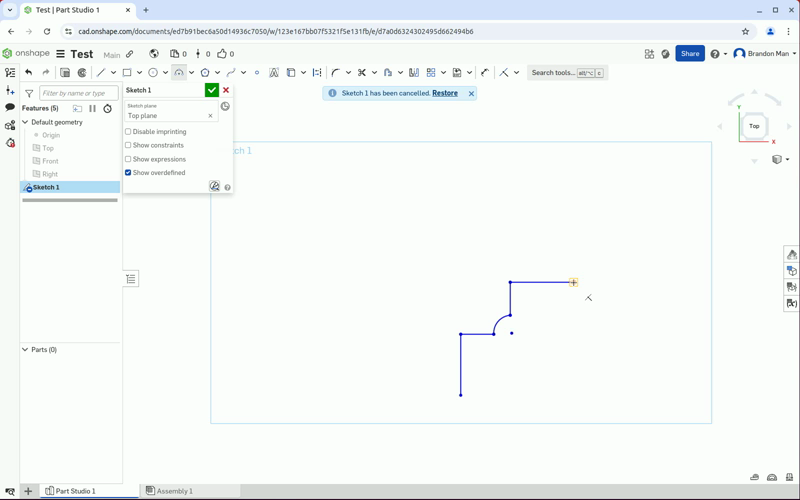
click(573, 282)
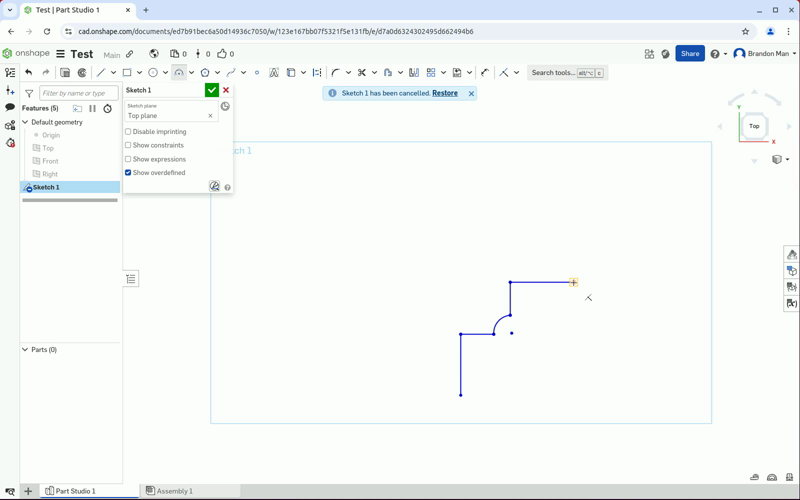
mouse_move(460, 395)
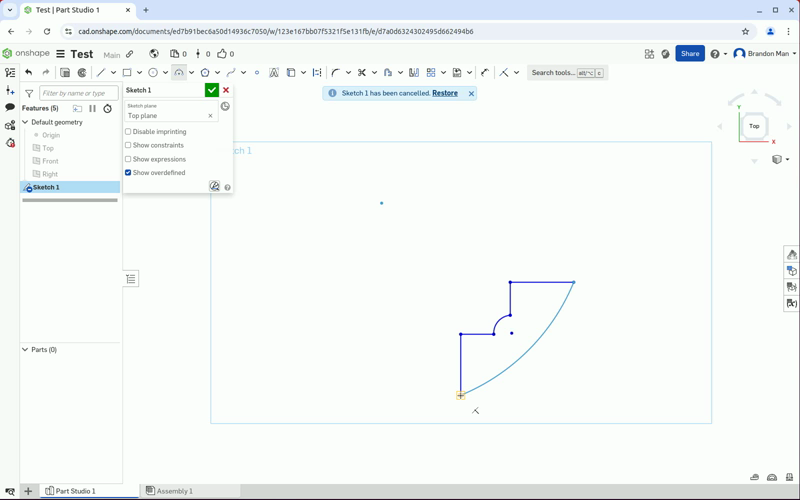
click(460, 395)
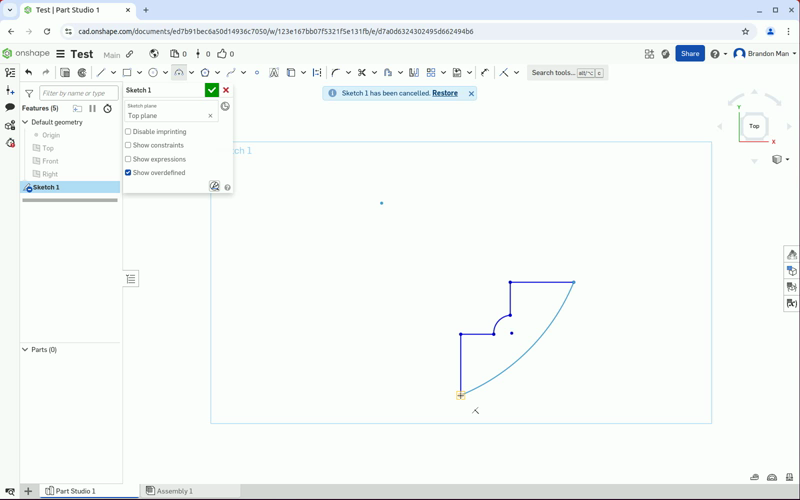
key_down(shift)
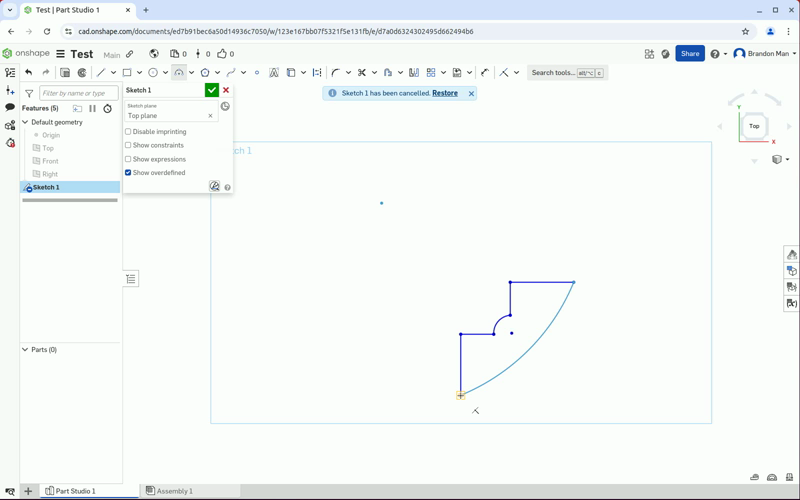
mouse_move(380, 202)
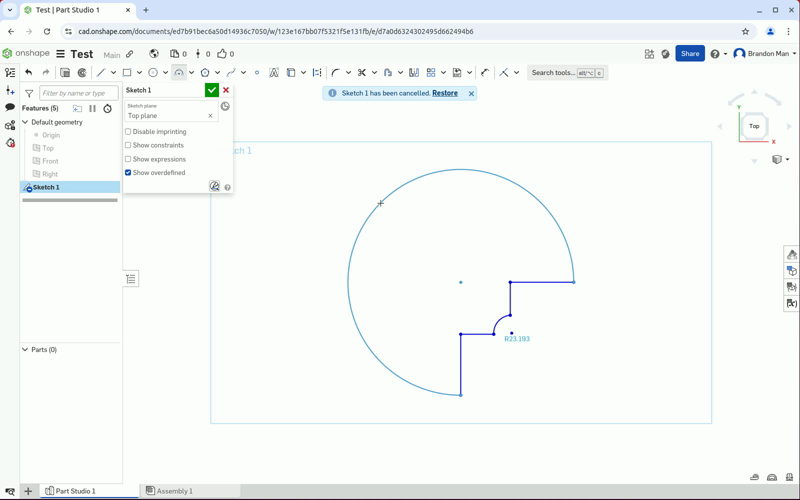
click(380, 202)
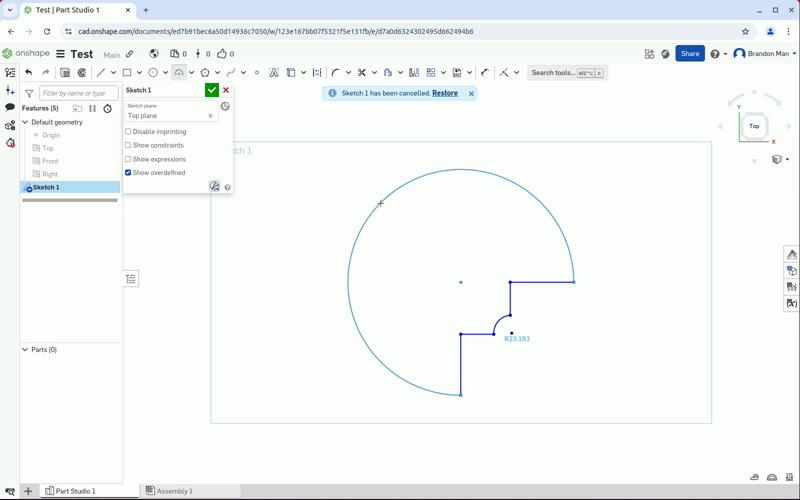
key_up(shift)
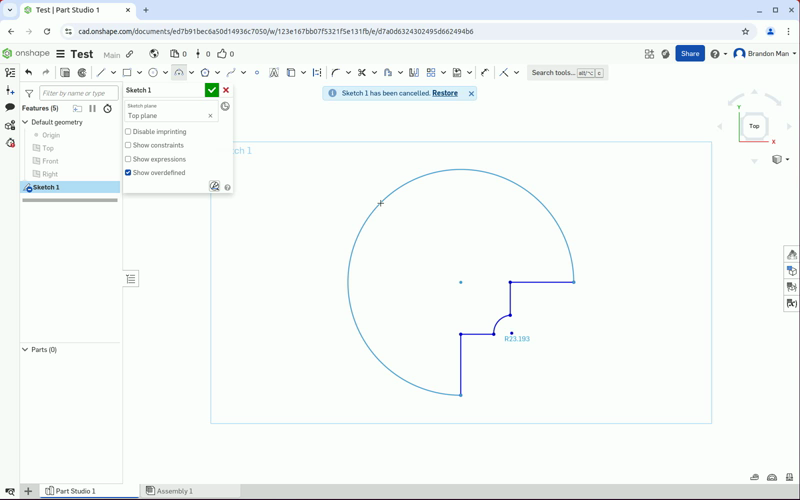
key(esc)
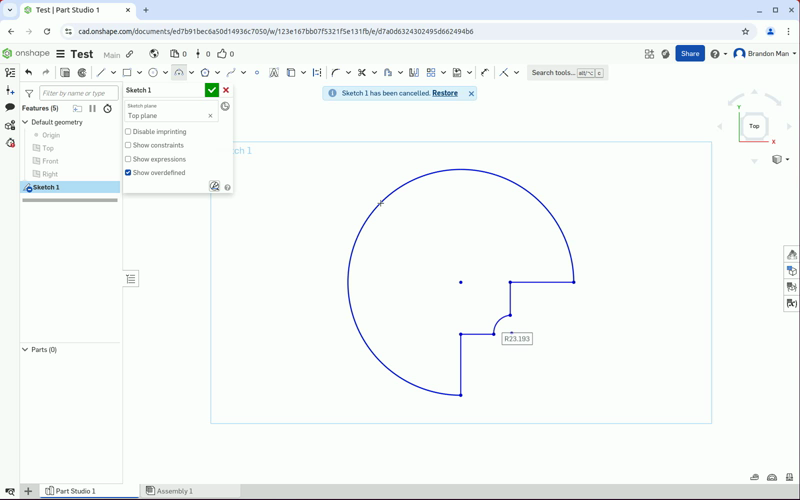
mouse_move(404, 251)
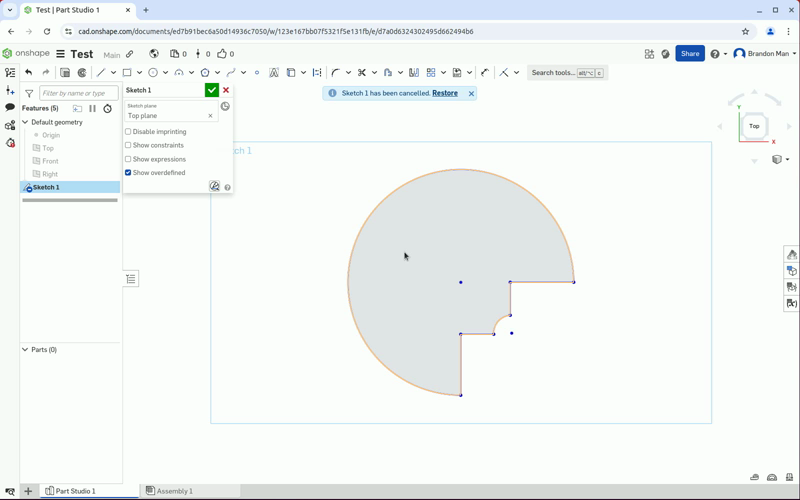
scroll(6)
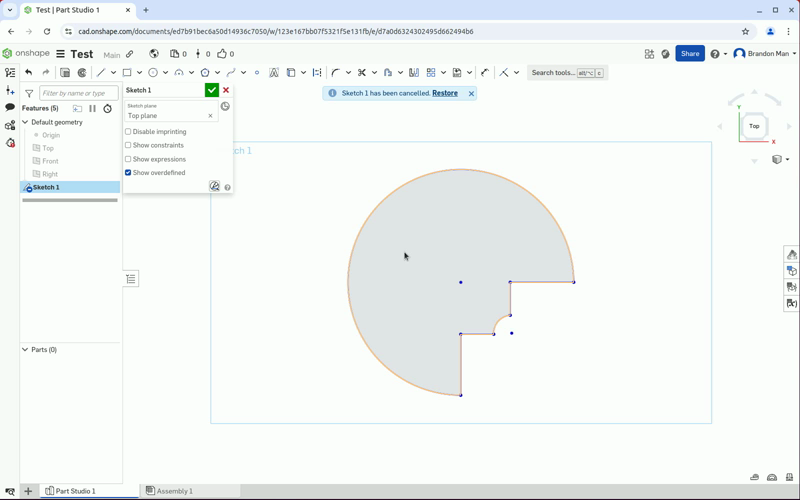
scroll(6)
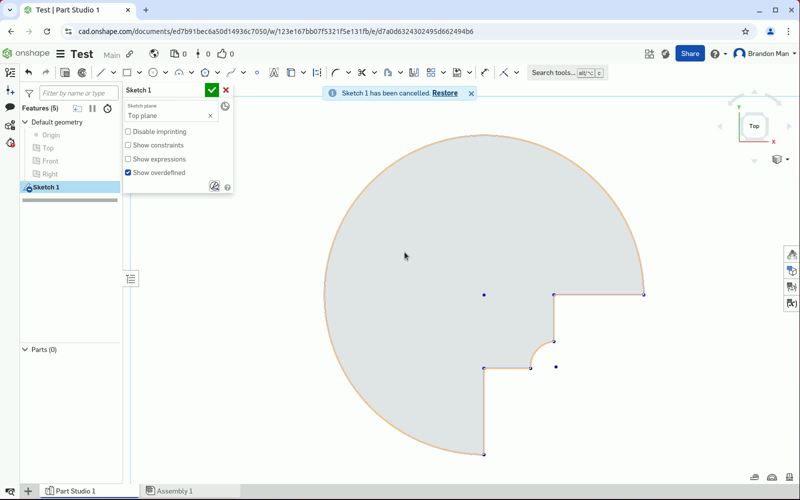
scroll(6)
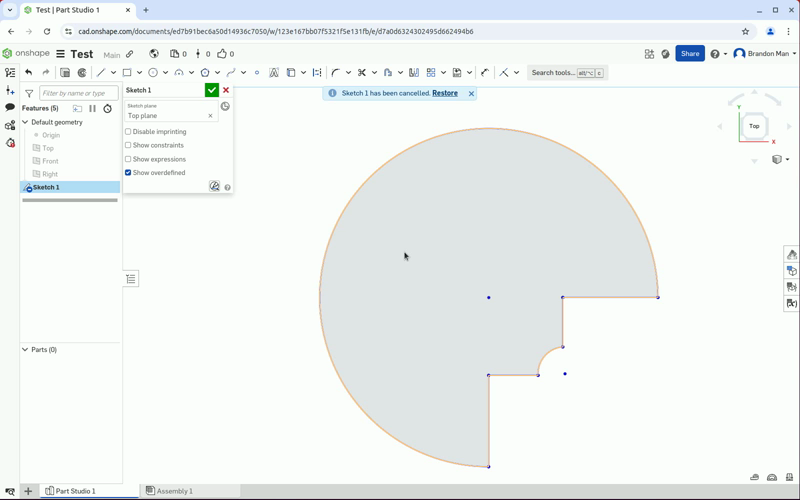
scroll(6)
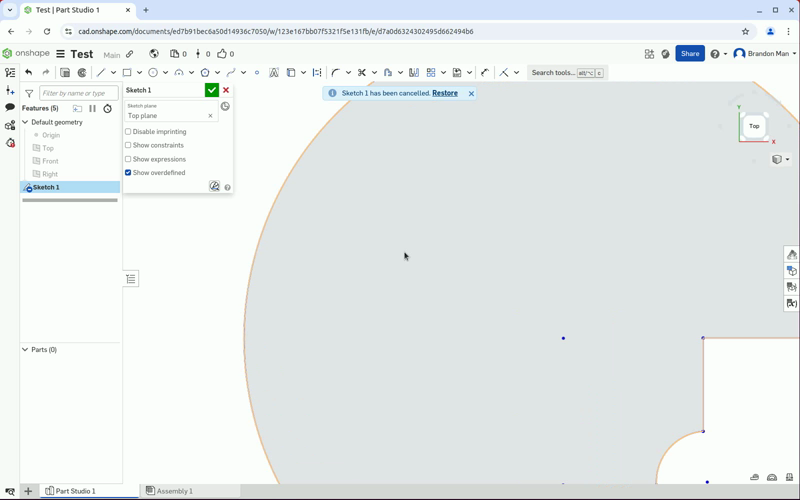
scroll(6)
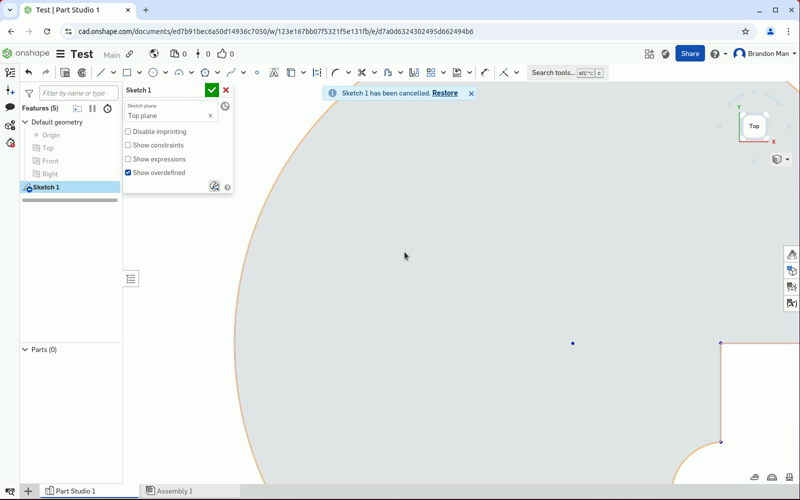
scroll(6)
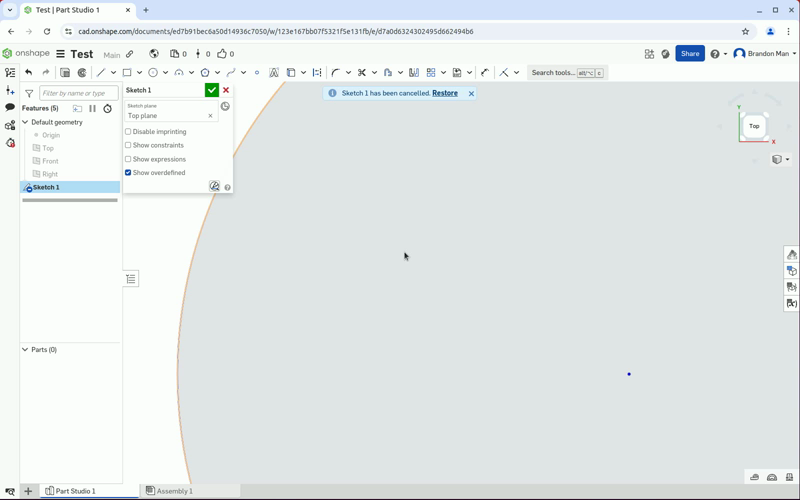
scroll(6)
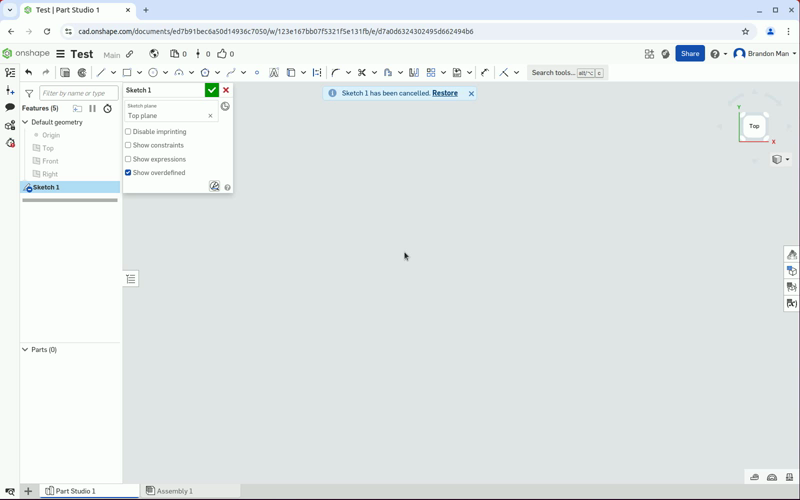
click(404, 251)
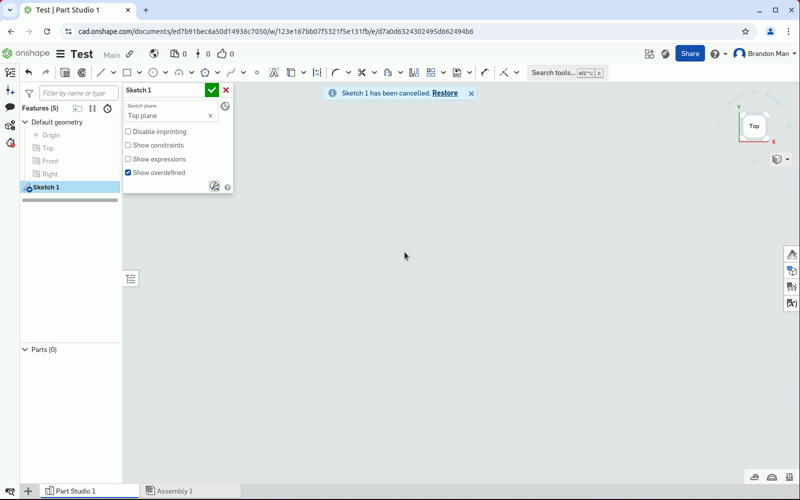
scroll(-6)
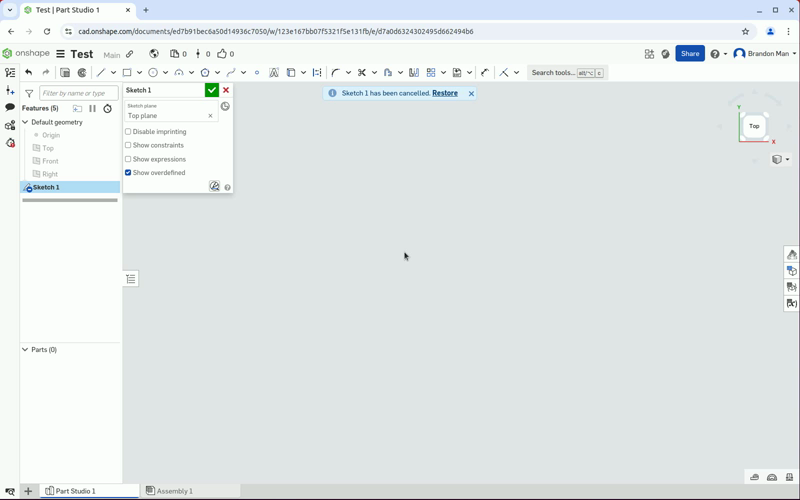
scroll(-6)
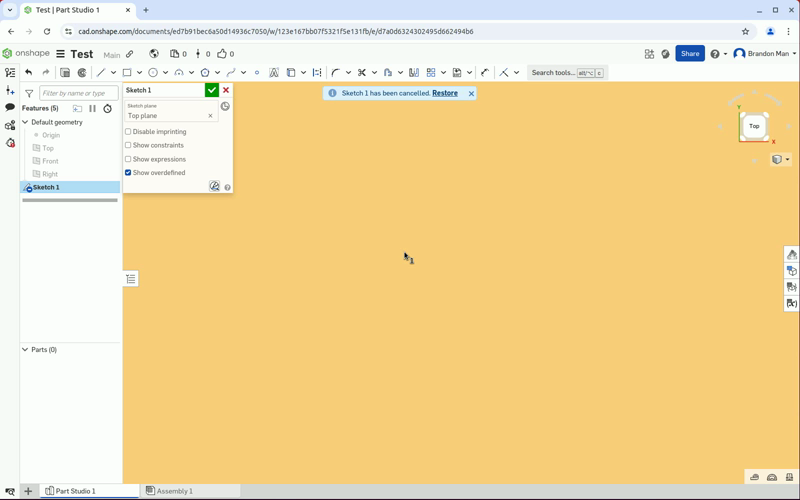
scroll(-6)
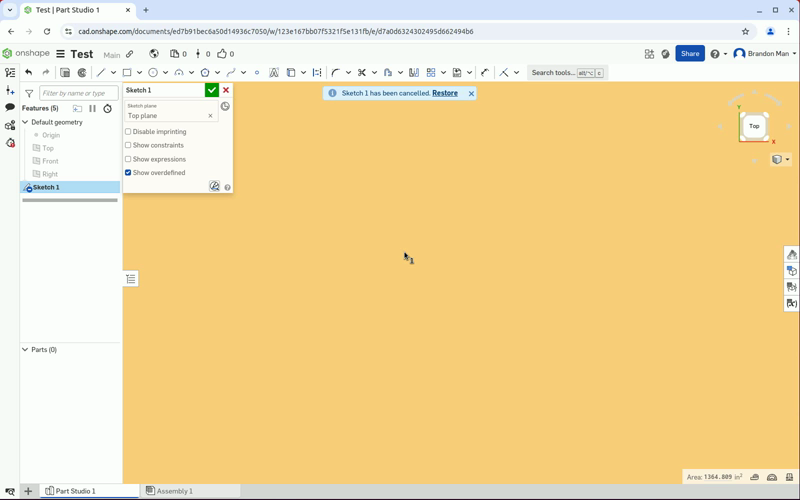
scroll(-6)
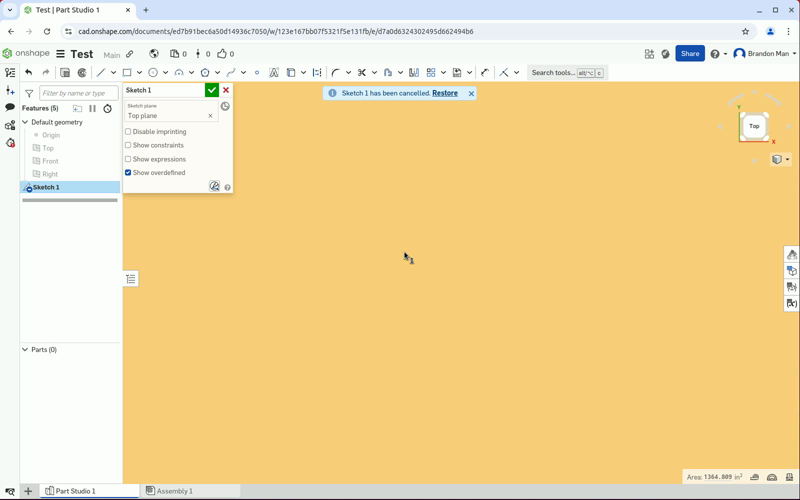
scroll(-6)
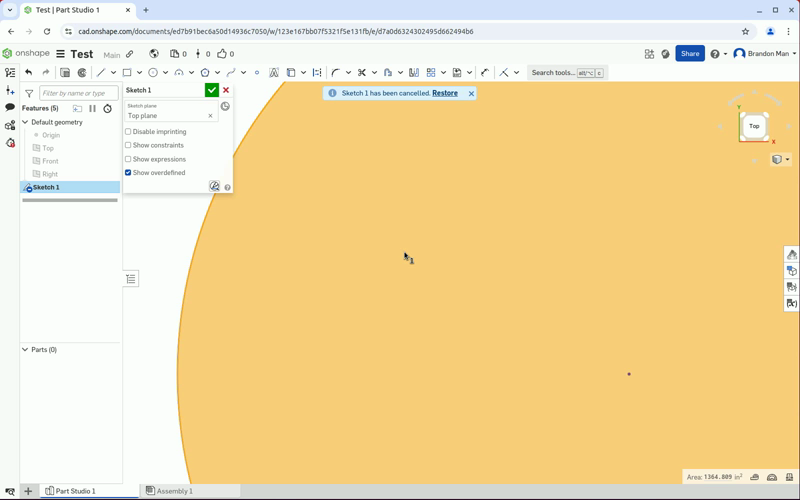
scroll(-6)
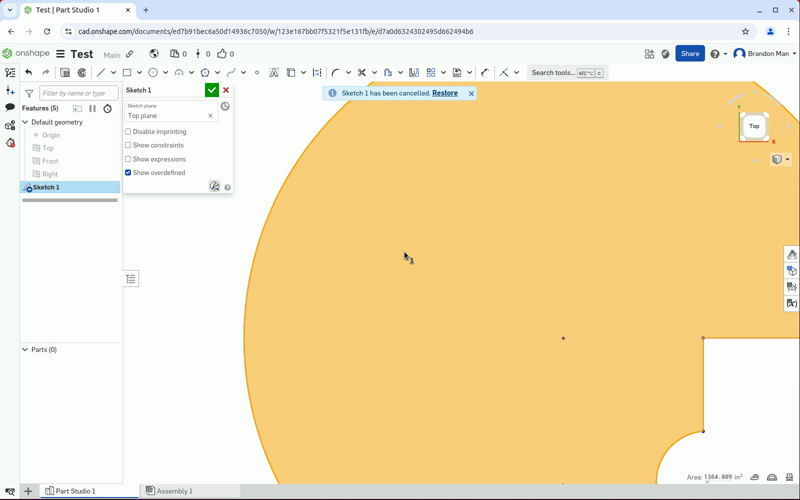
scroll(-6)
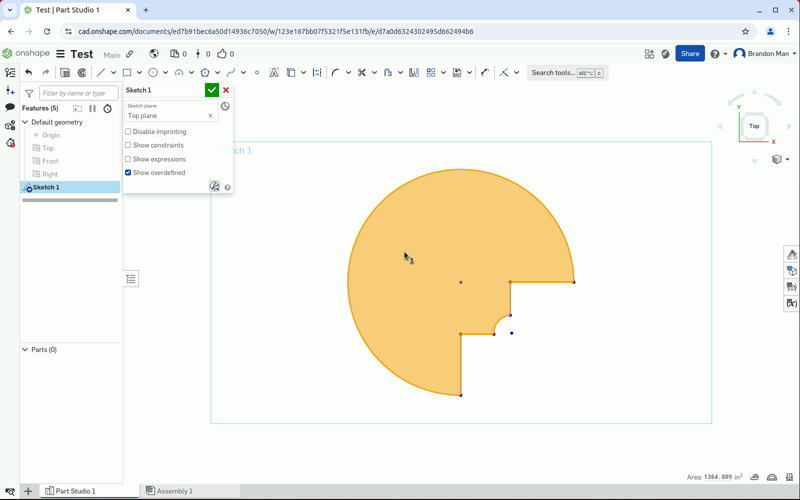
mouse_move(73, 352)
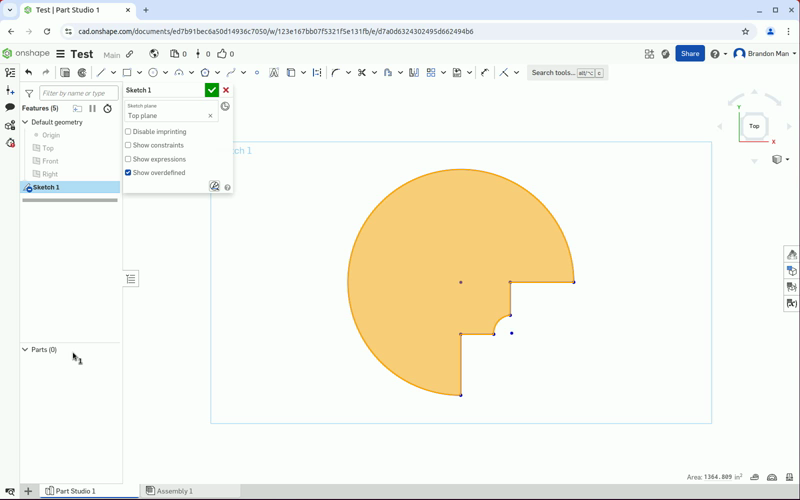
key(shift+y)
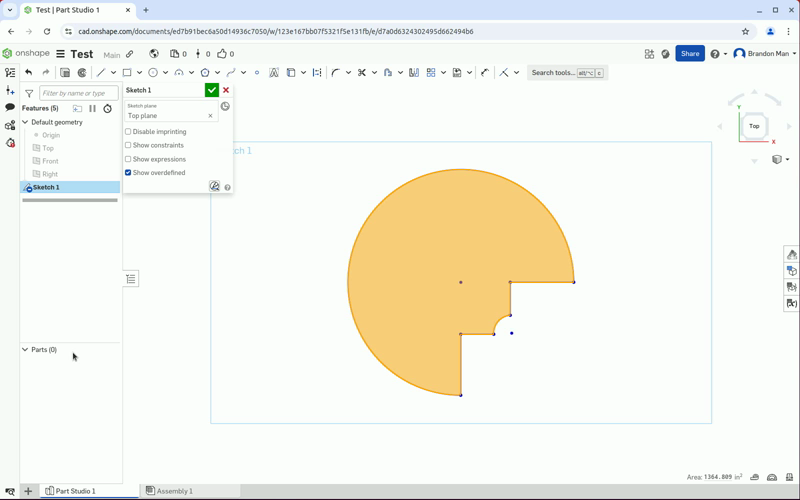
key(shift+e)
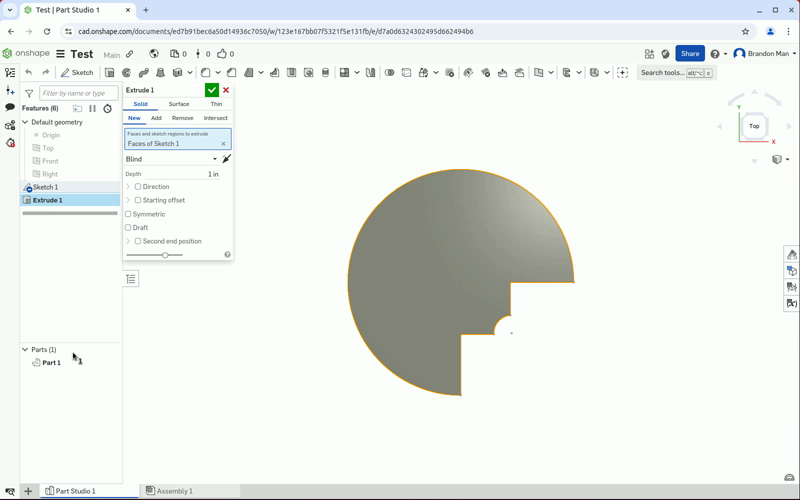
mouse_move(143, 106)
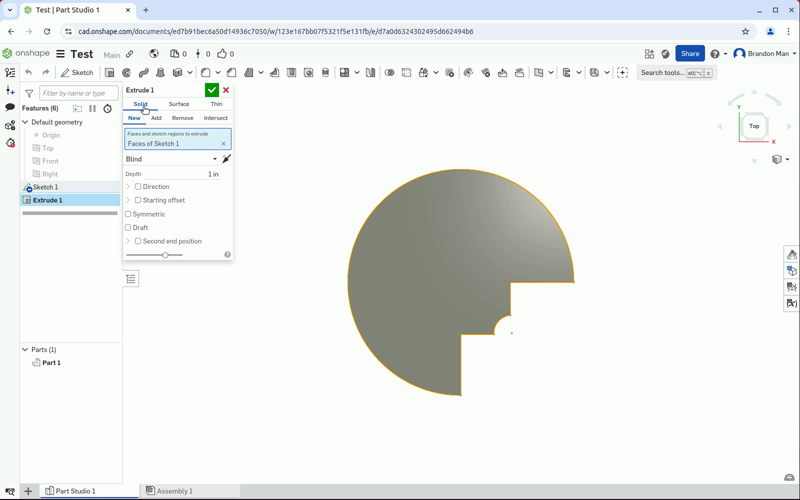
click(143, 106)
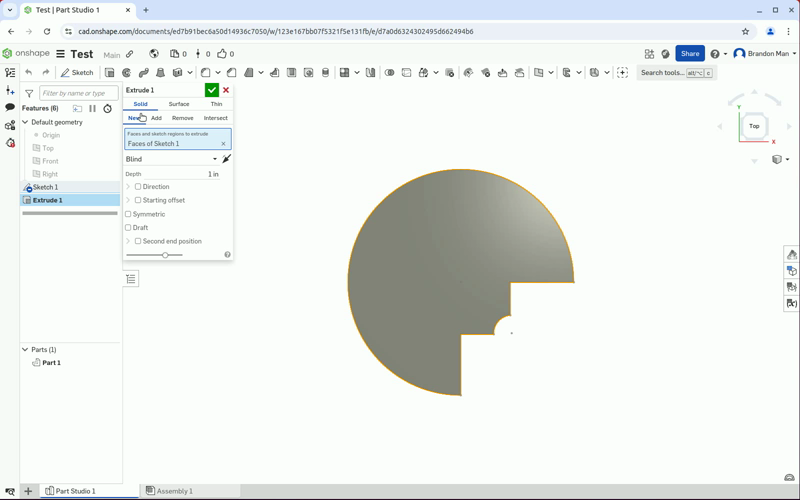
mouse_move(137, 120)
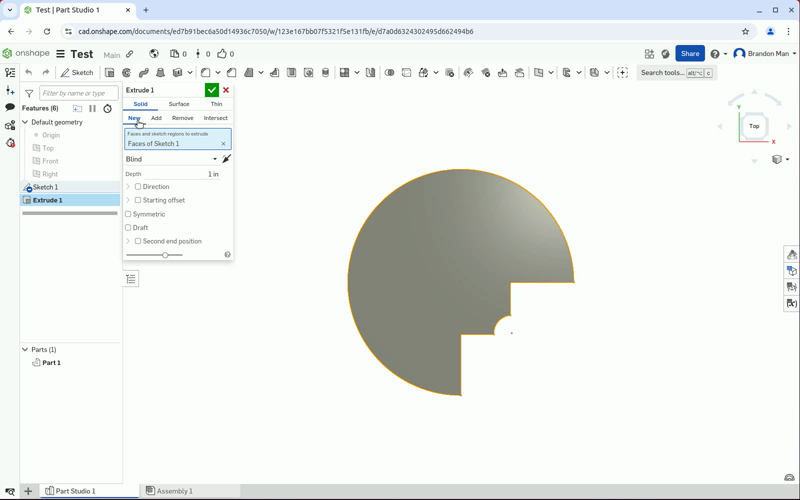
click(137, 120)
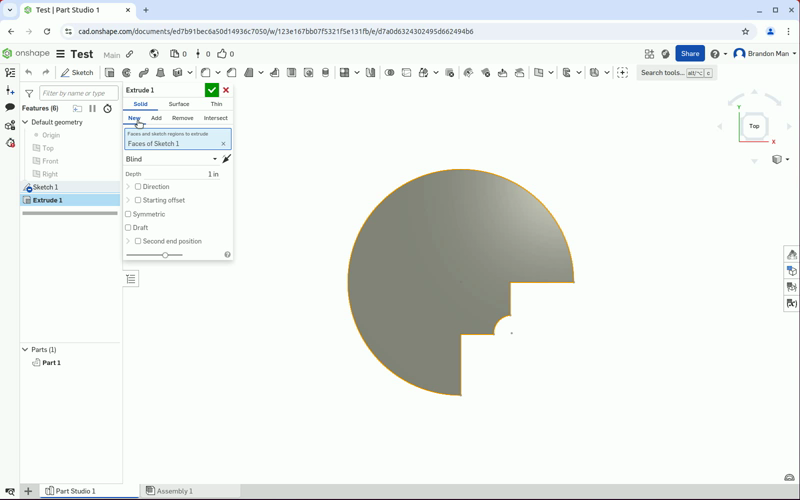
key(tab, 4)
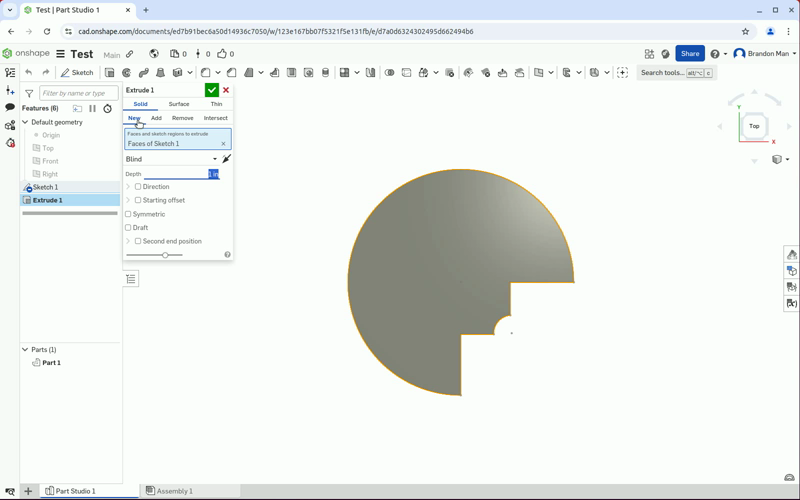
text(5.536)
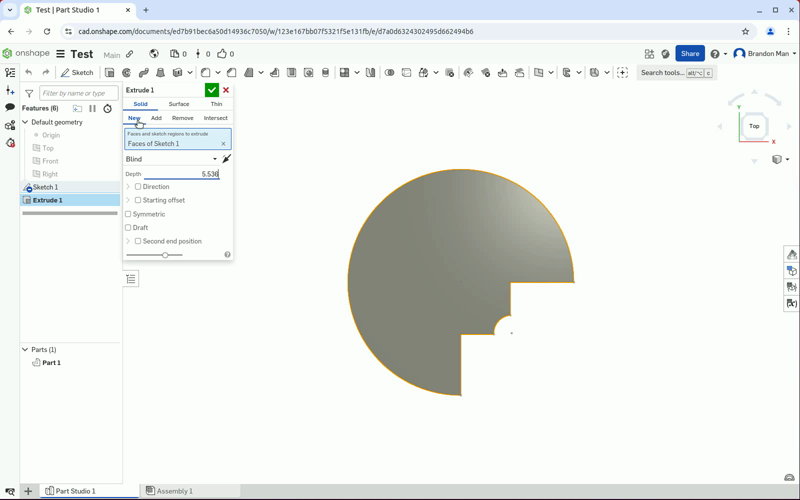
key(enter)
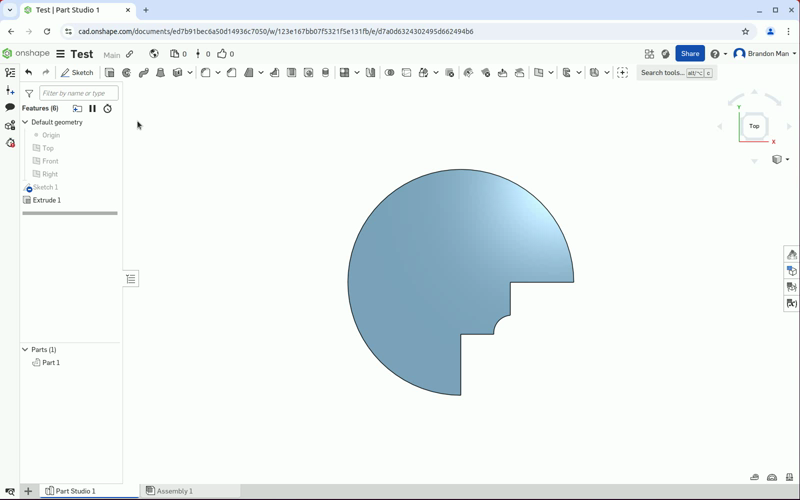
key(shift+h)
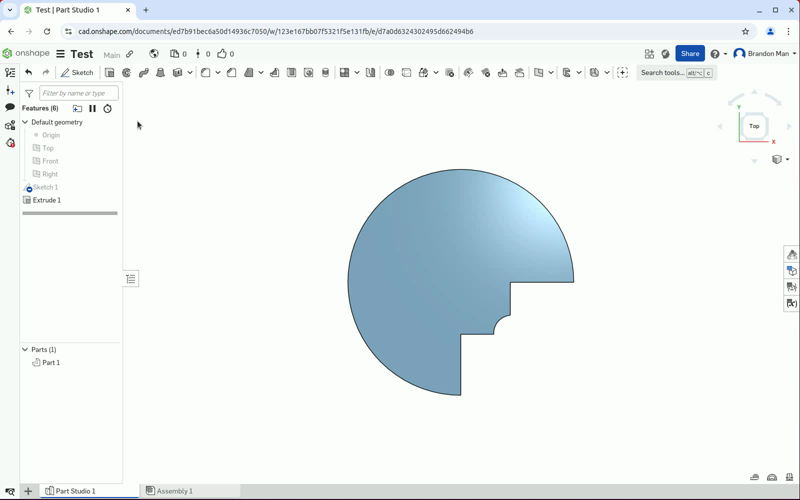
key(shift+h)
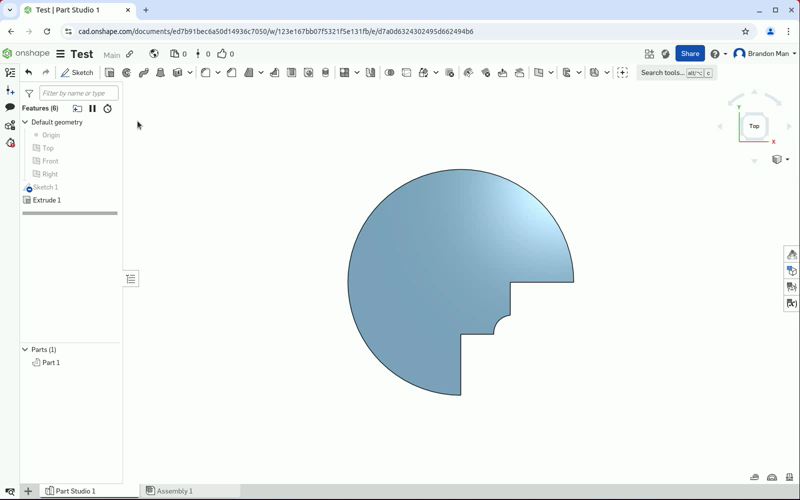
mouse_move(73, 189)
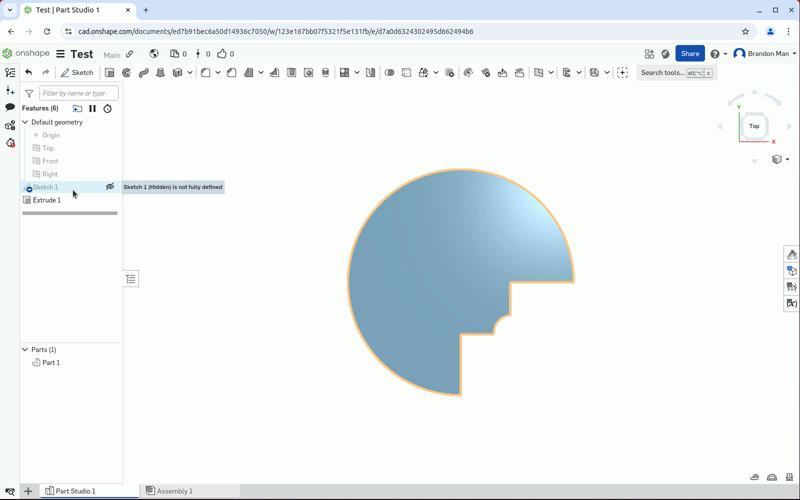
click(73, 189)
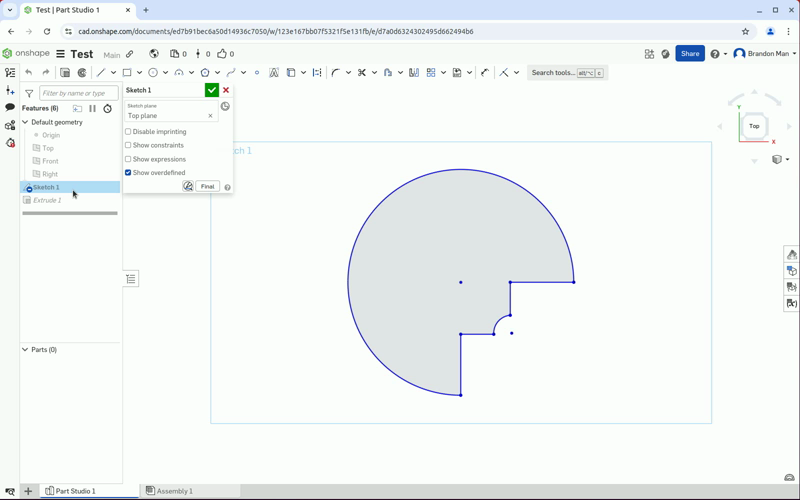
mouse_move(229, 92)
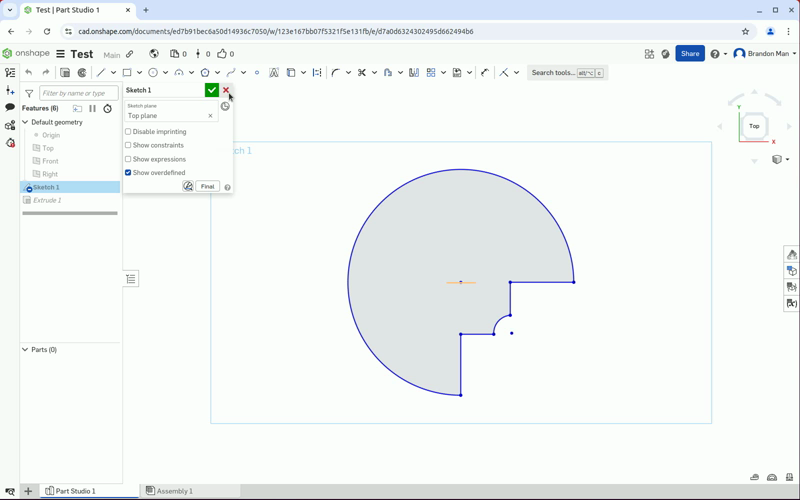
click(229, 92)
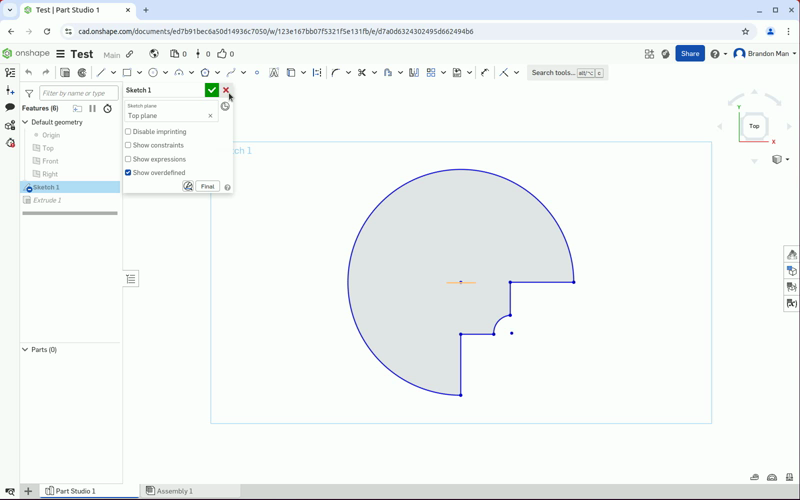
key(shift+s)
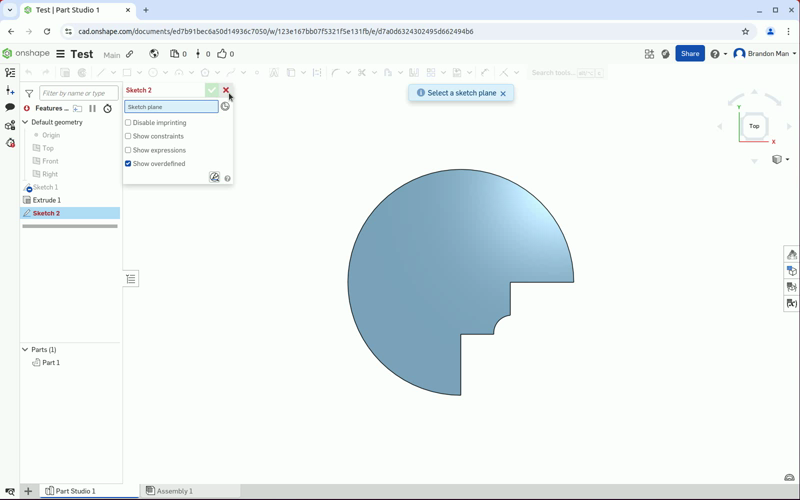
mouse_move(73, 150)
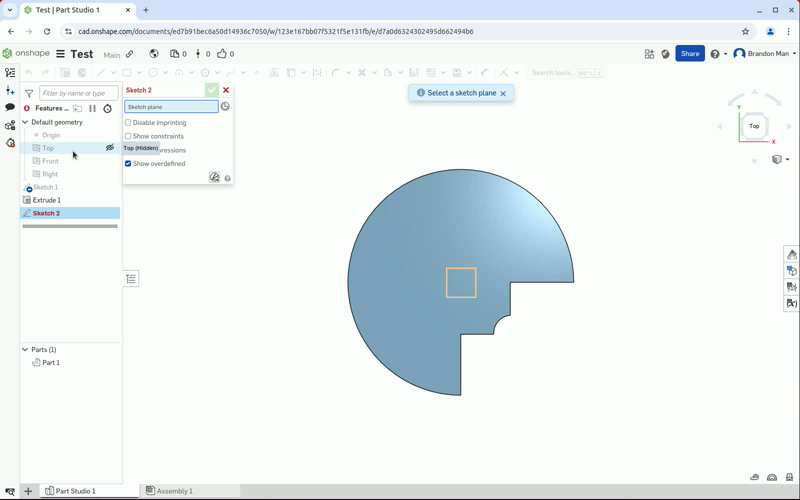
click(73, 150)
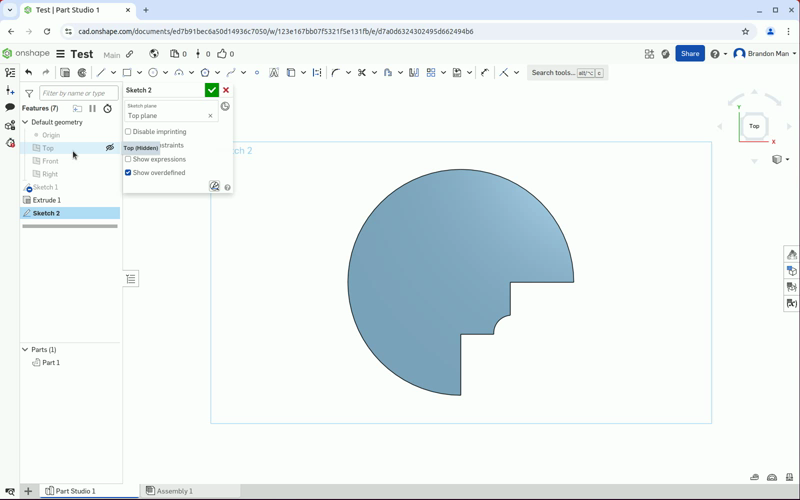
mouse_move(73, 352)
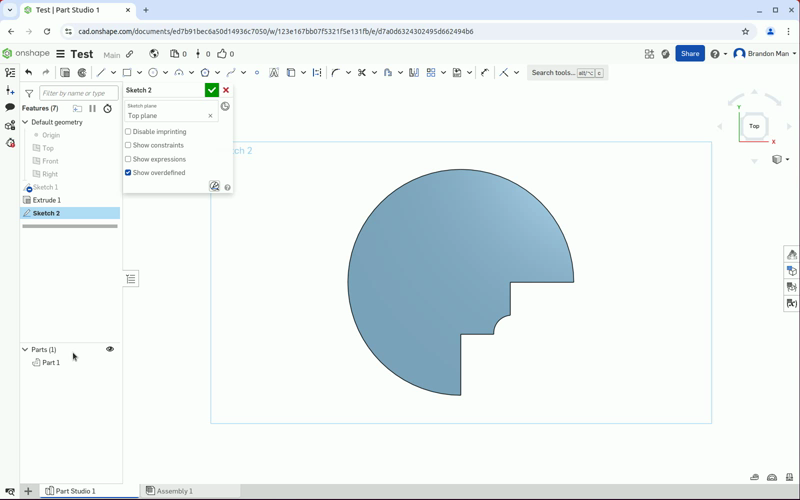
key(y)
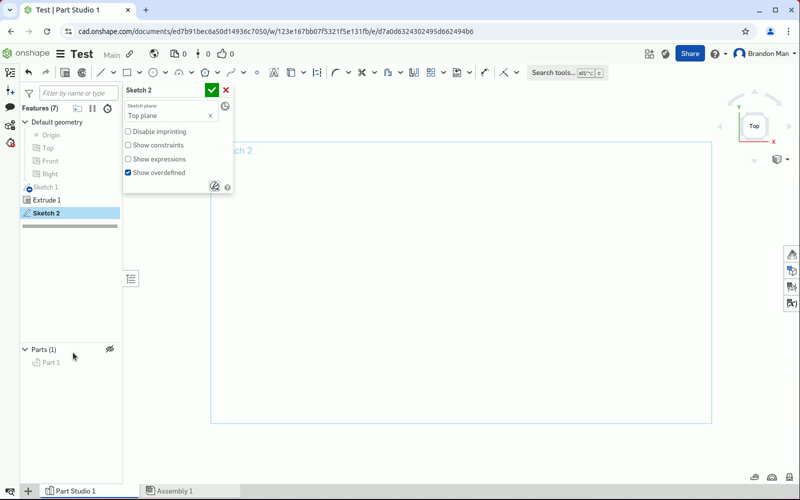
key(a)
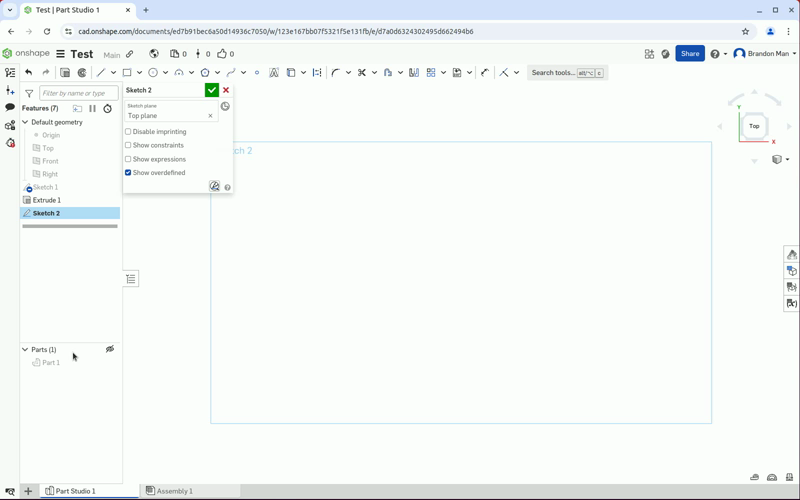
key_down(shift)
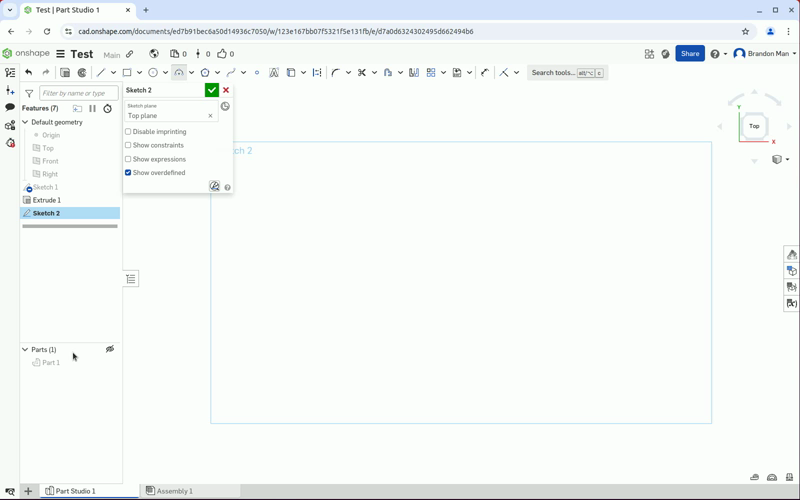
mouse_move(460, 395)
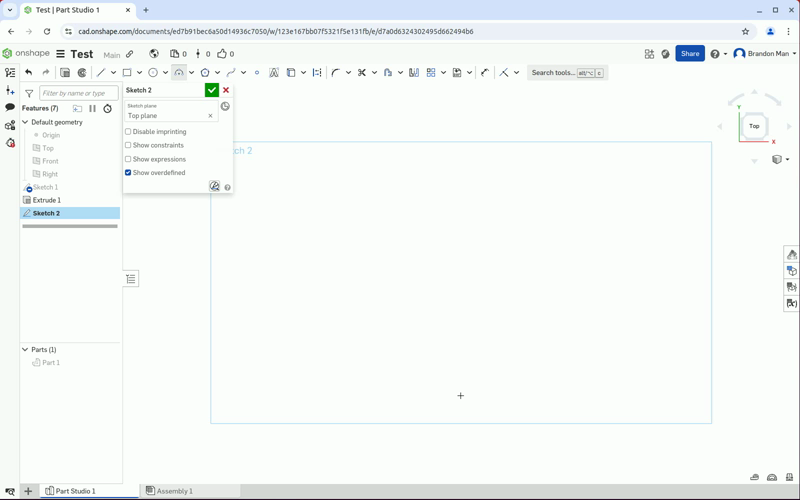
click(460, 395)
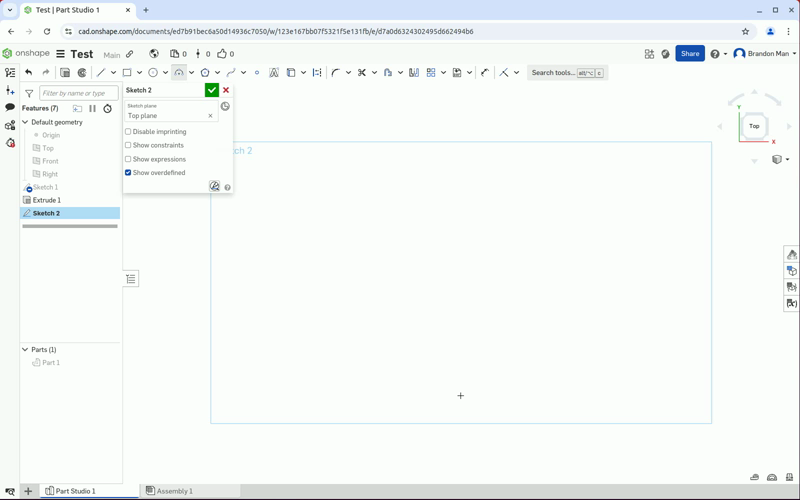
key_up(shift)
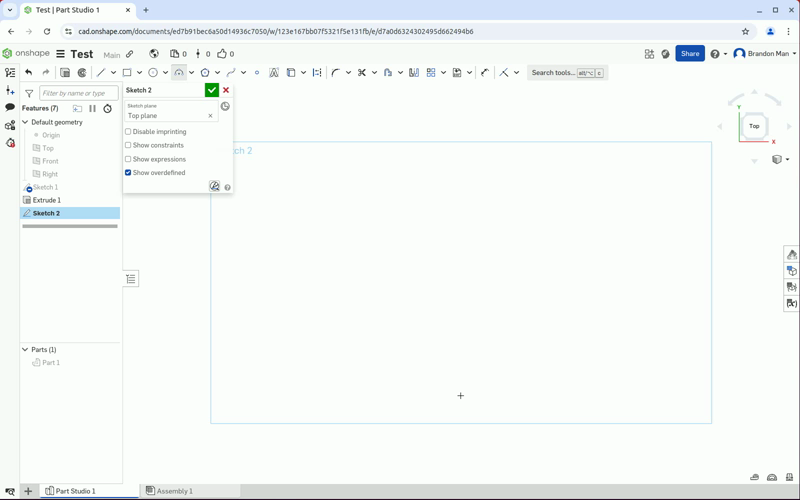
key_down(shift)
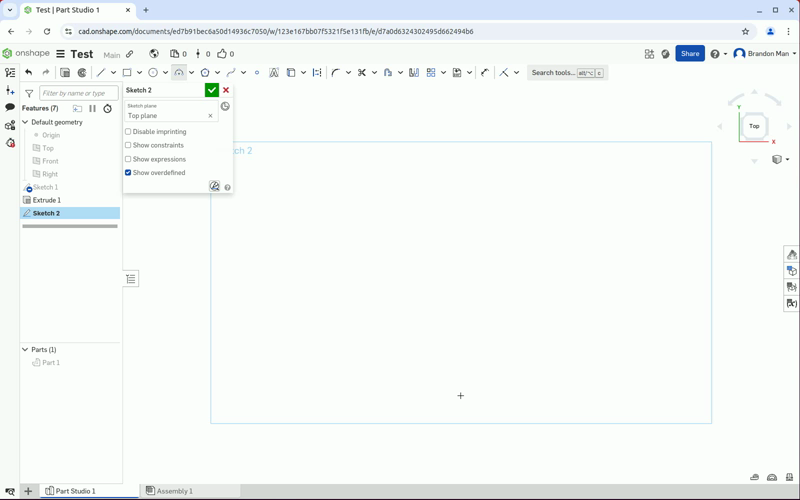
mouse_move(573, 282)
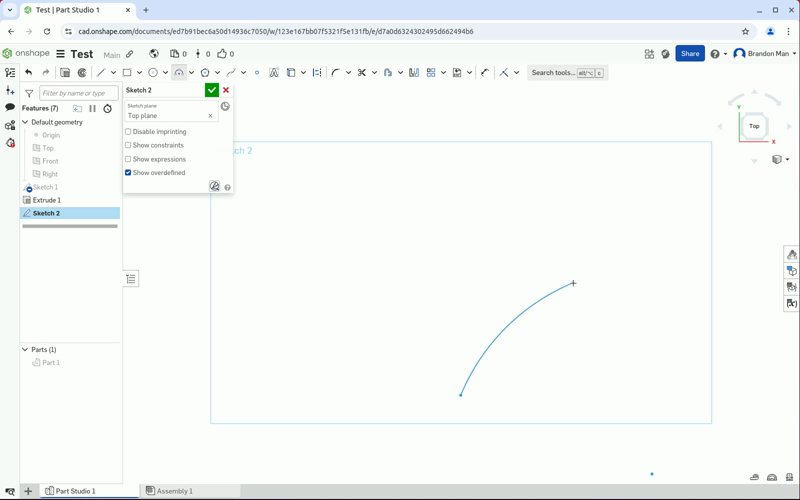
click(573, 282)
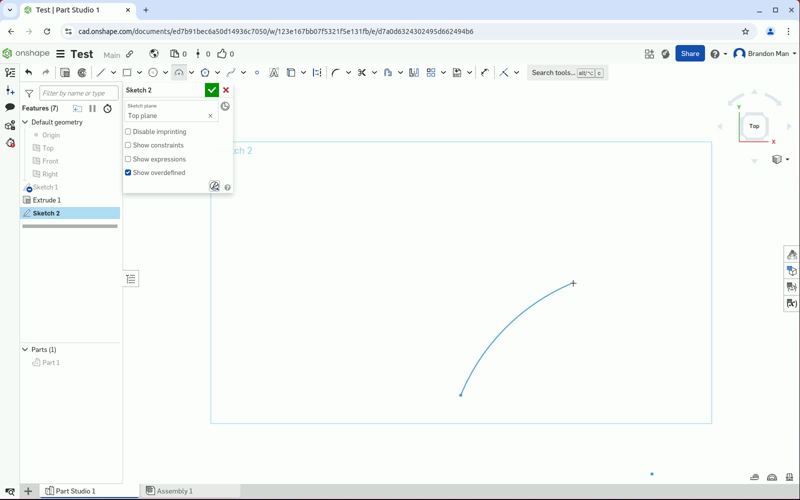
mouse_move(540, 362)
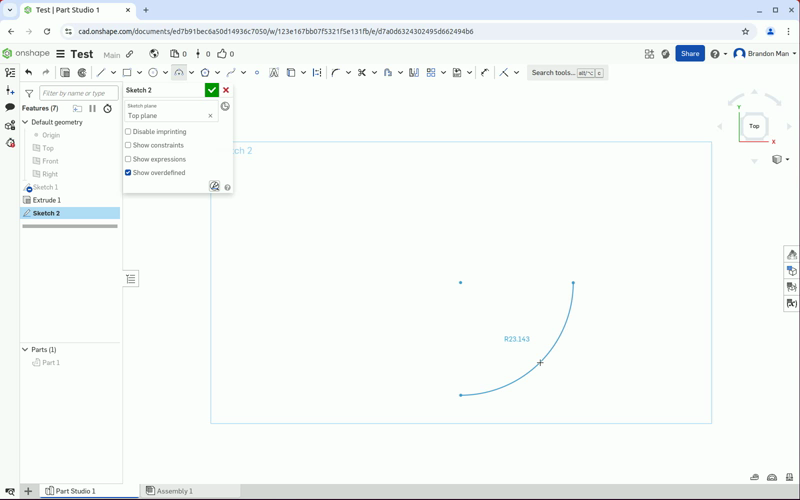
click(540, 362)
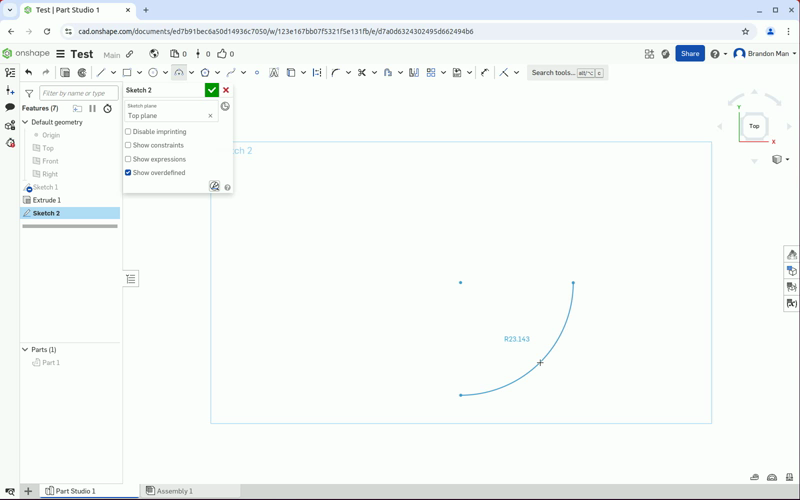
key_up(shift)
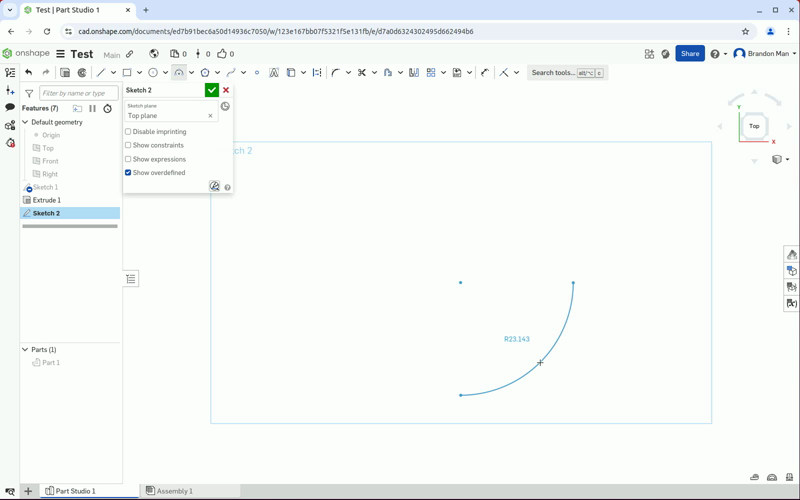
key(esc)
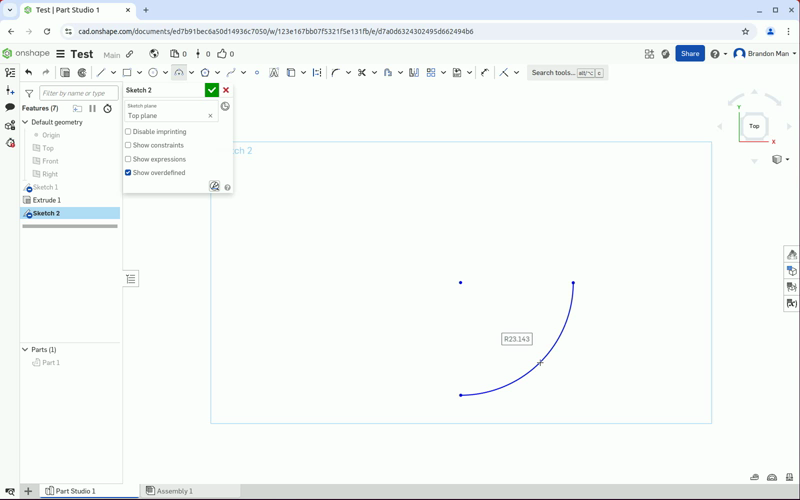
key(l)
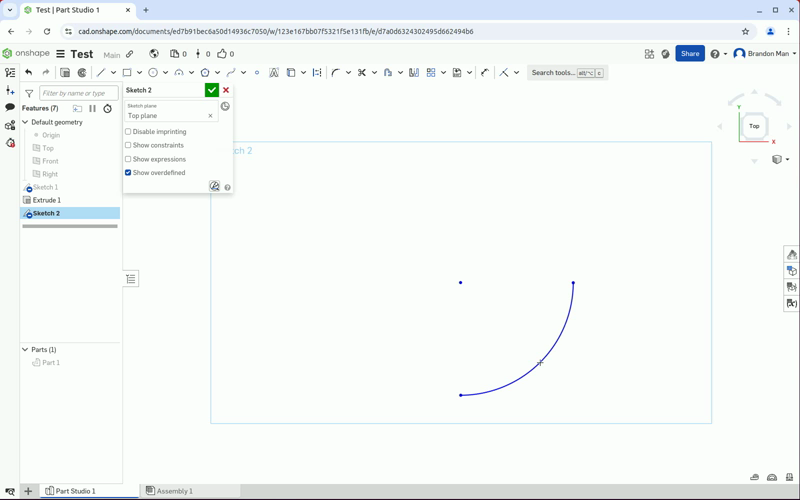
mouse_move(573, 282)
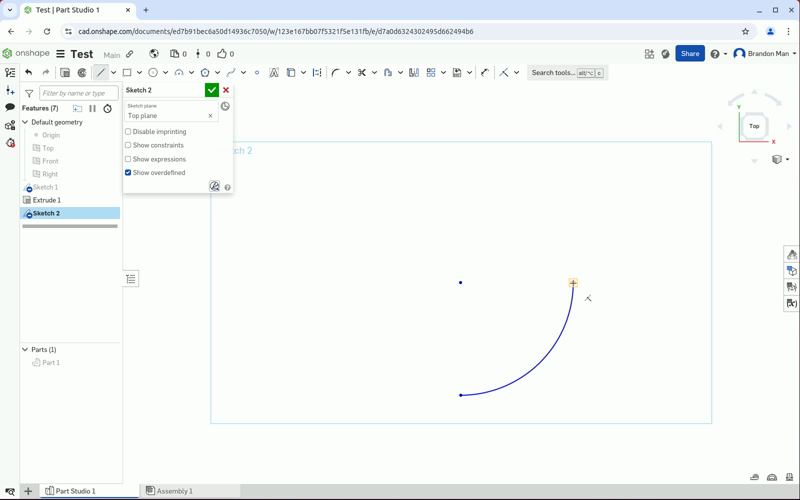
click(573, 282)
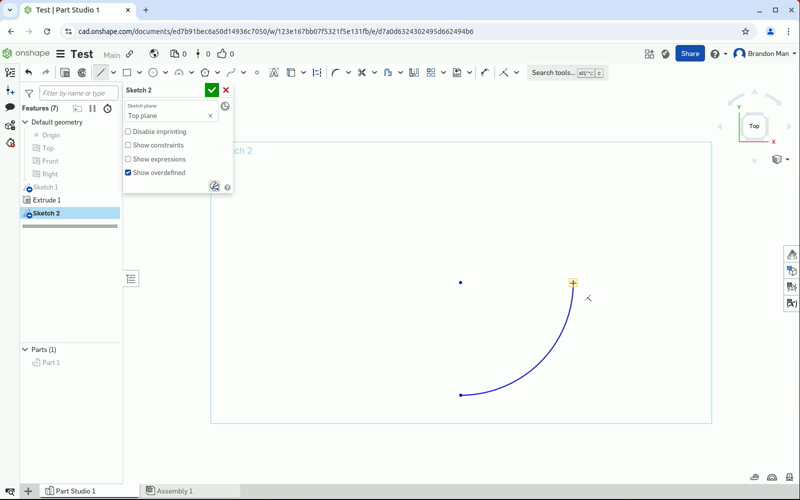
key_down(shift)
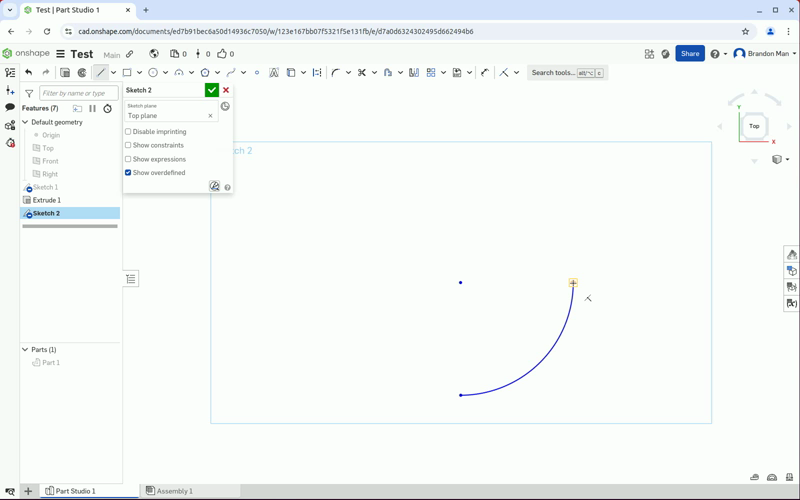
mouse_move(511, 282)
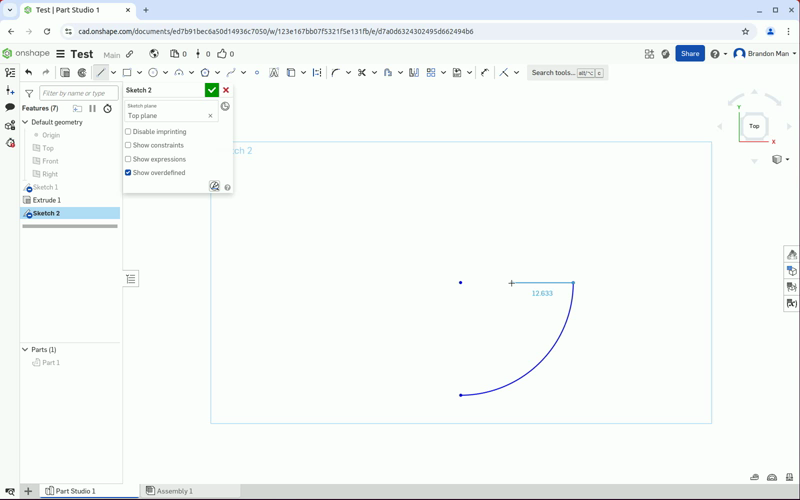
click(511, 282)
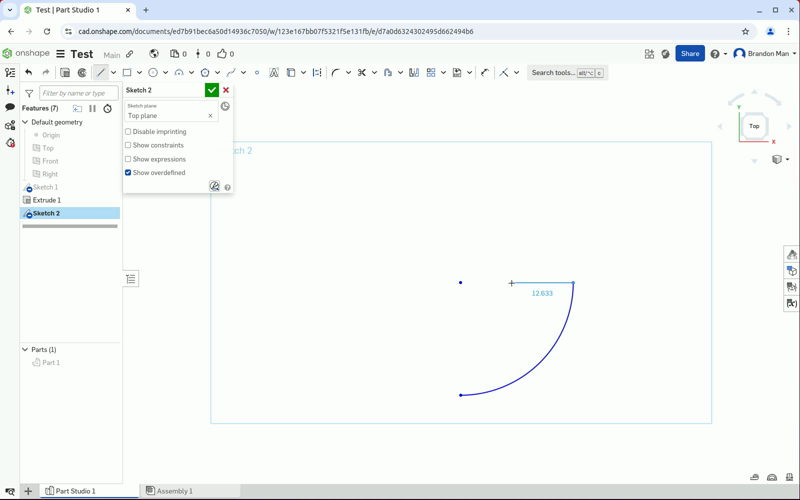
key_up(shift)
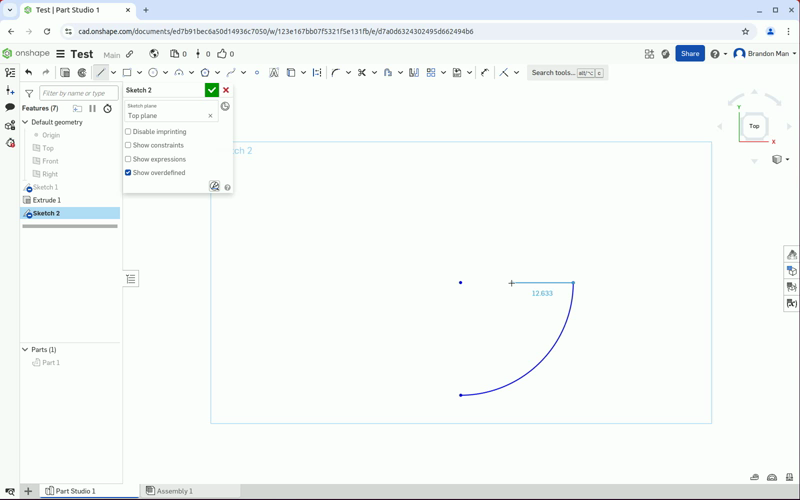
key_down(shift)
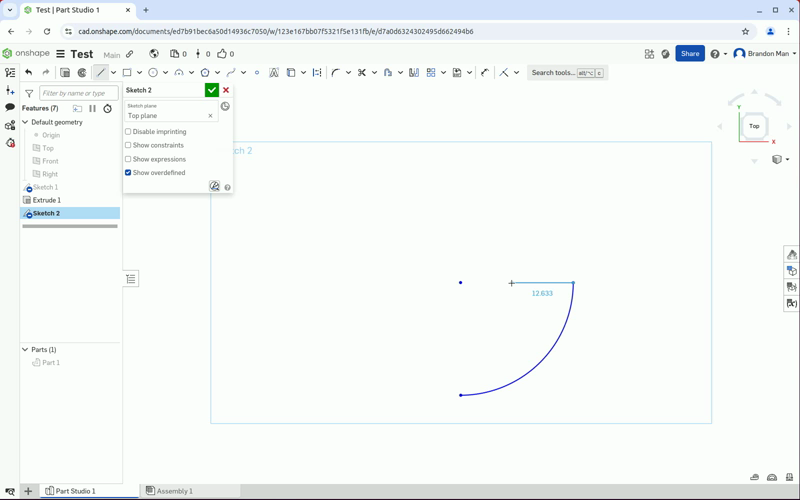
mouse_move(541, 282)
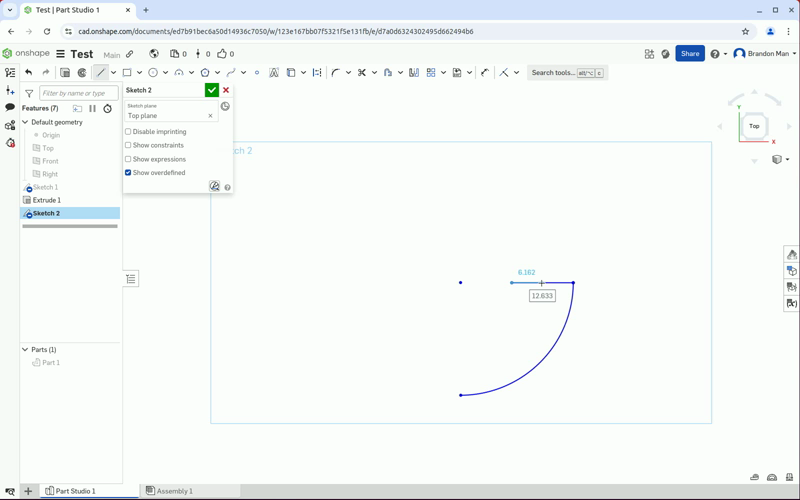
mouse_move(511, 316)
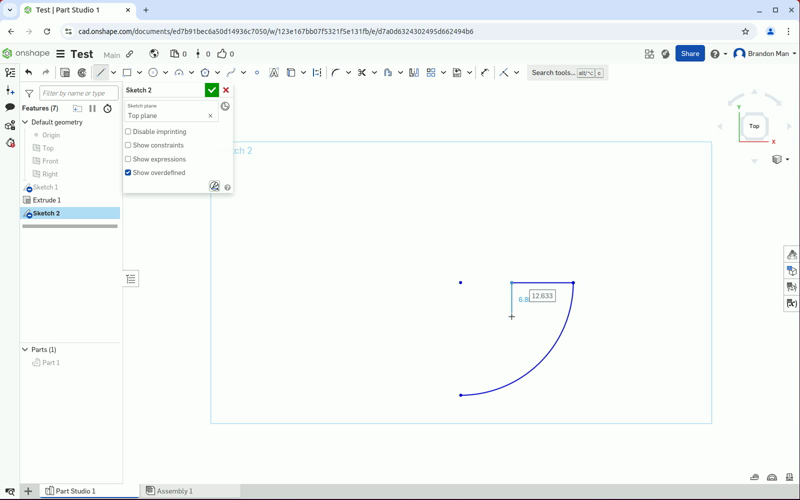
click(511, 316)
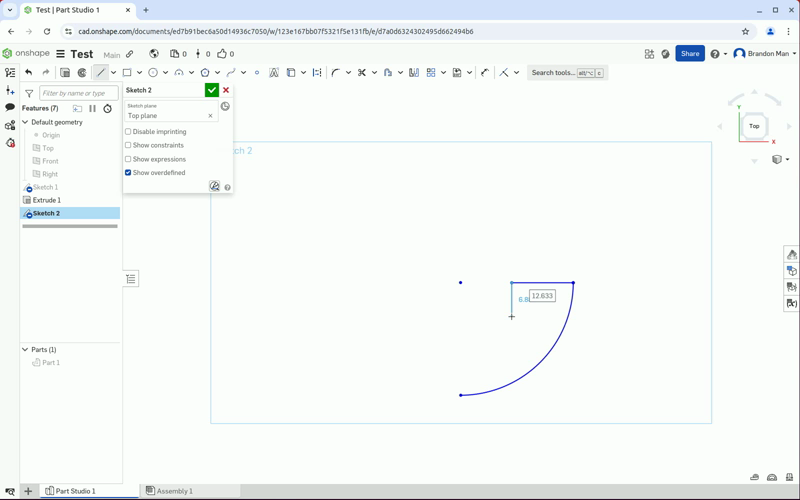
key_up(shift)
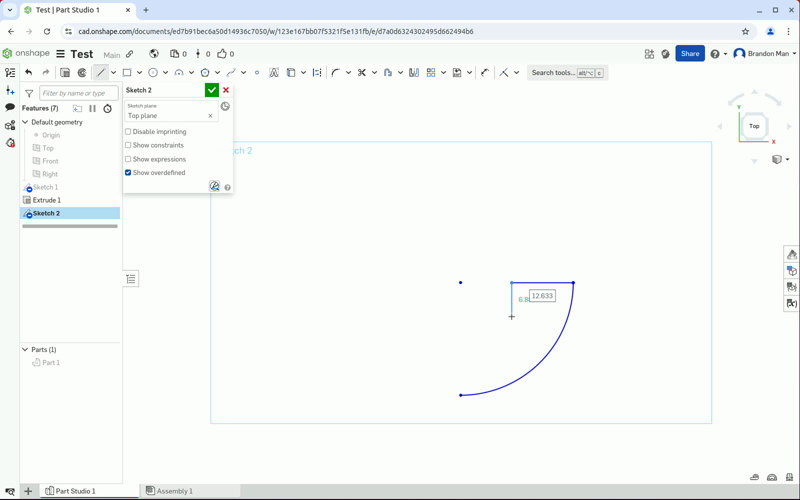
key(esc)
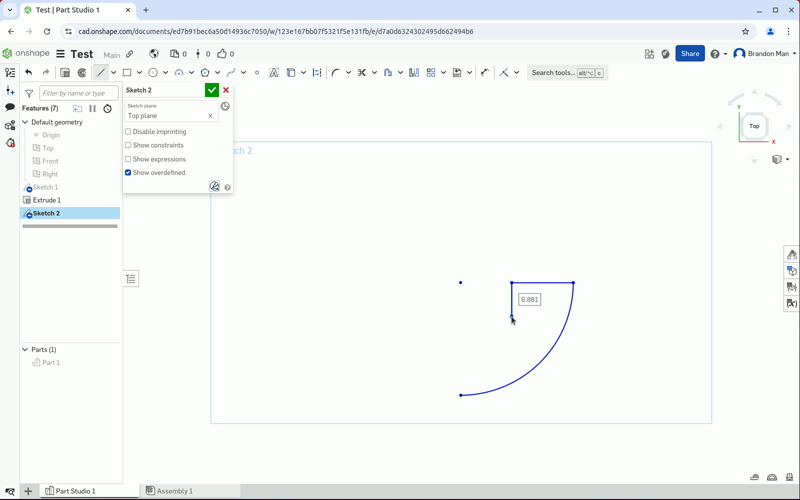
key(a)
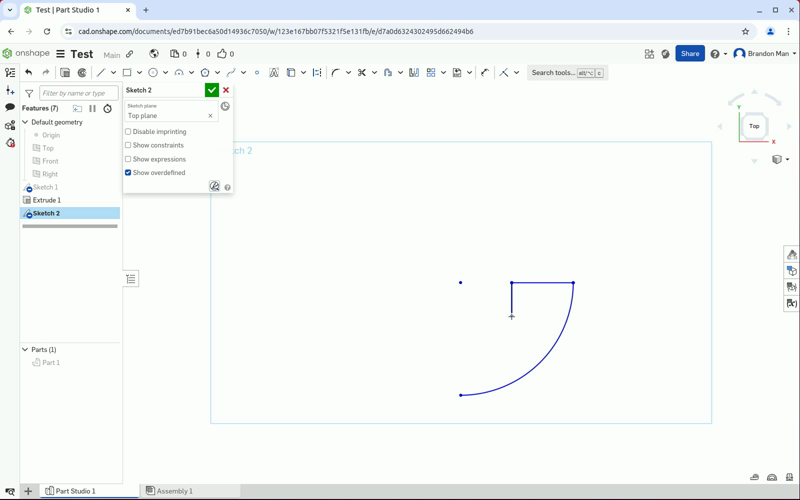
mouse_move(511, 316)
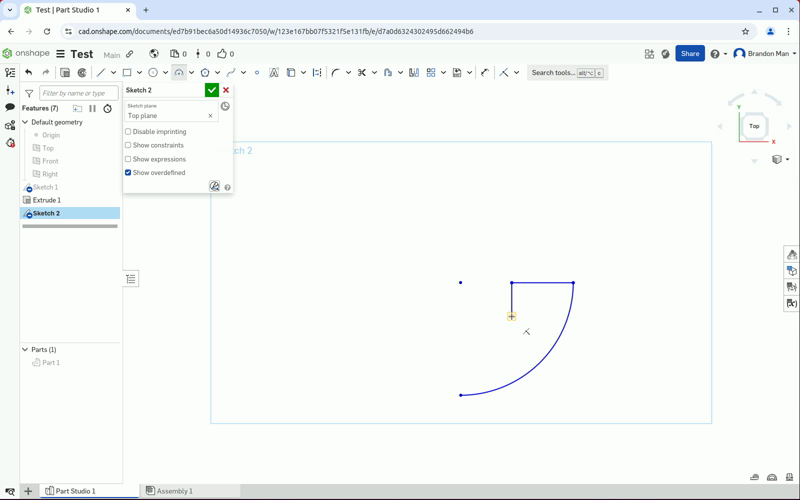
click(511, 316)
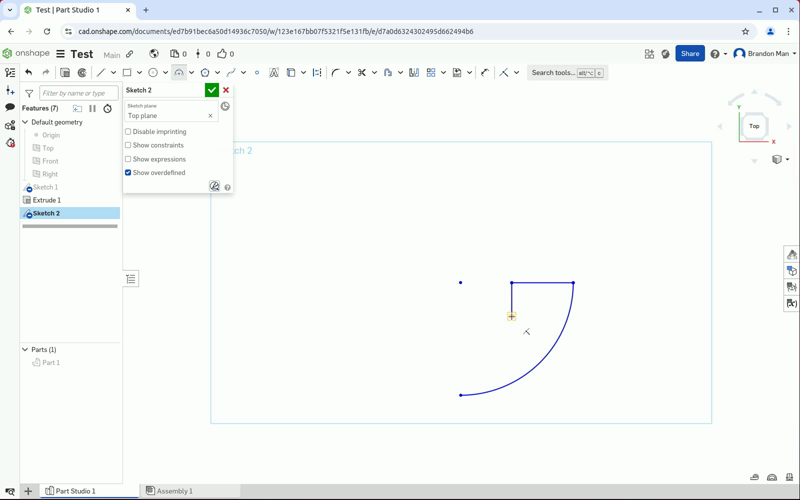
key_down(shift)
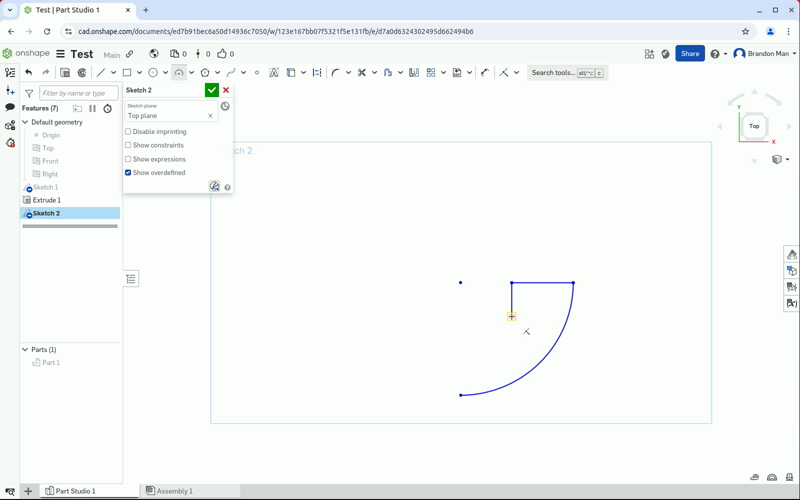
mouse_move(494, 333)
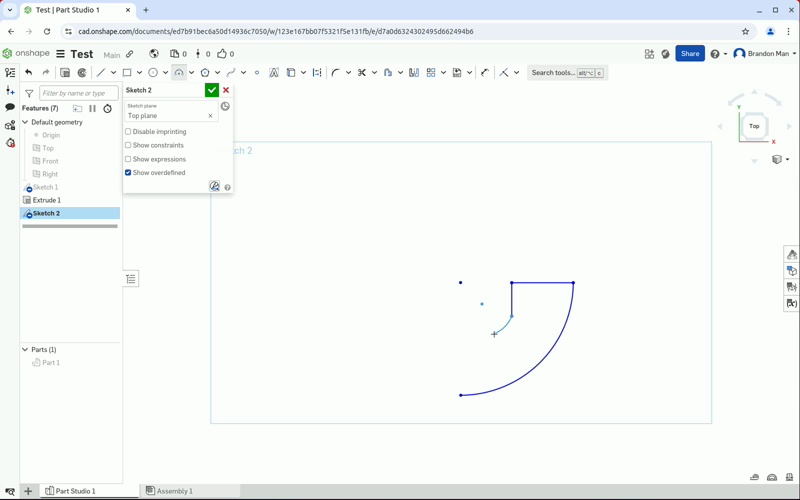
click(494, 333)
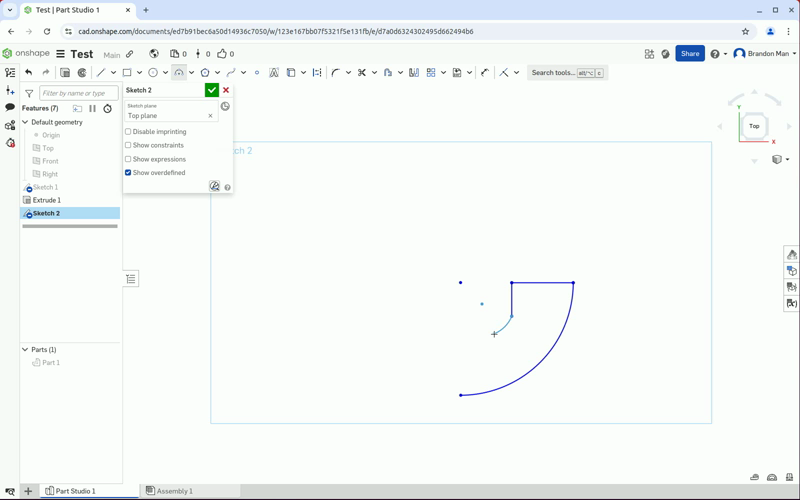
mouse_move(524, 346)
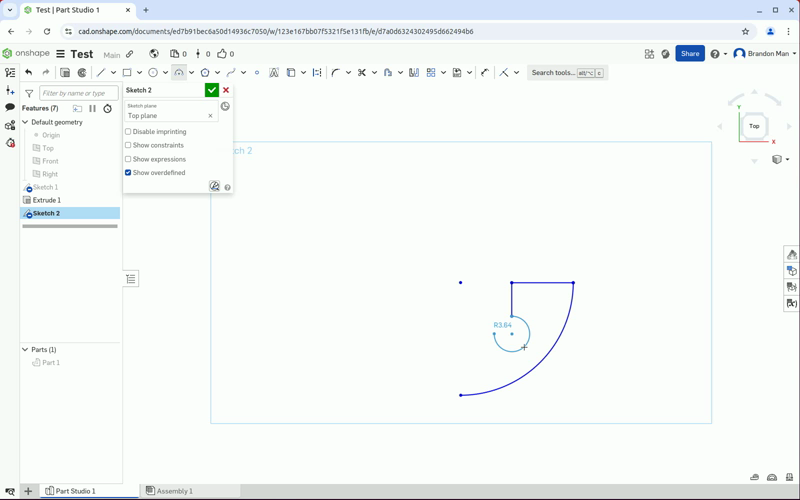
click(524, 346)
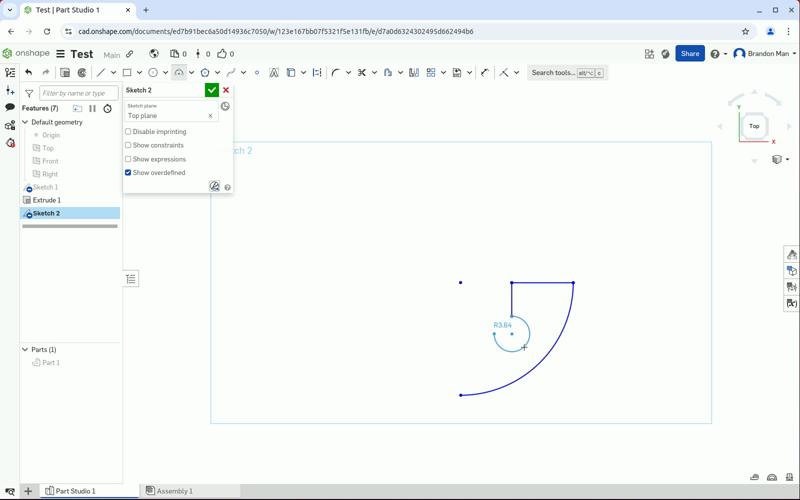
key_up(shift)
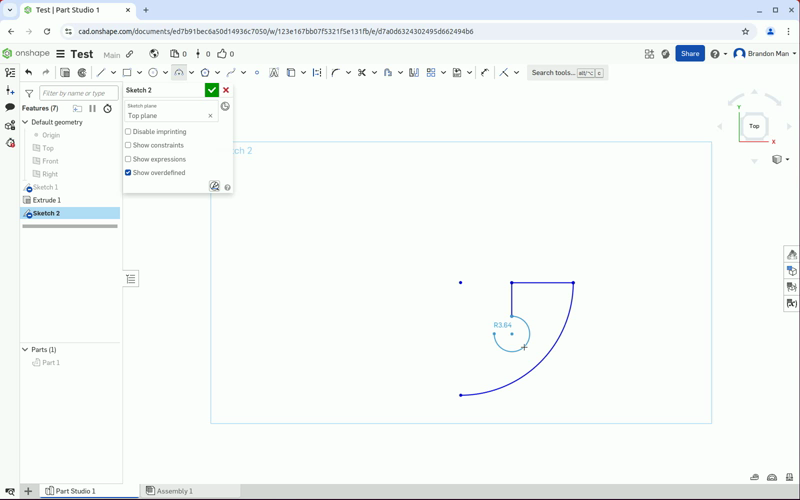
key(esc)
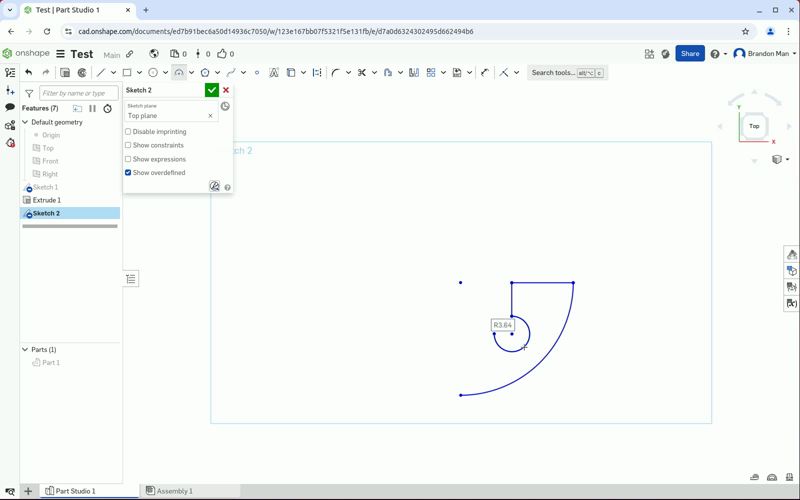
key(l)
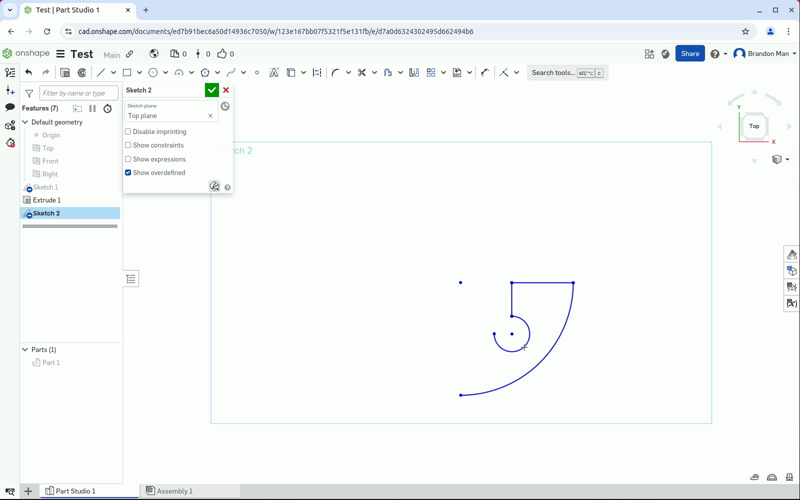
mouse_move(494, 333)
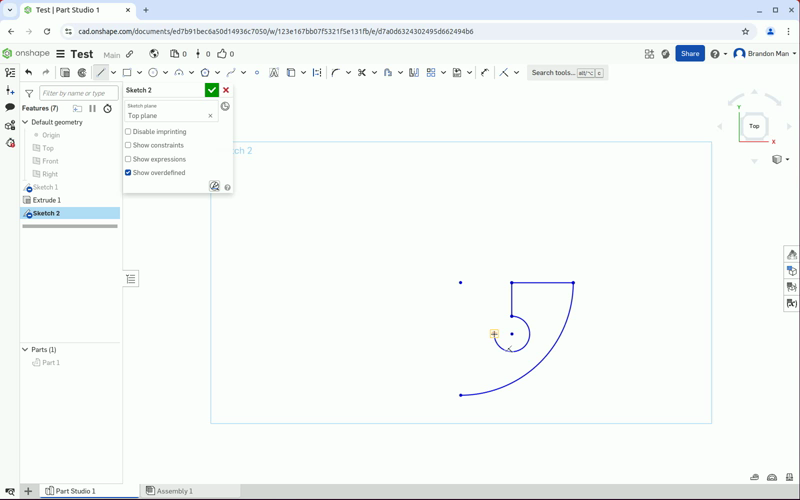
click(494, 333)
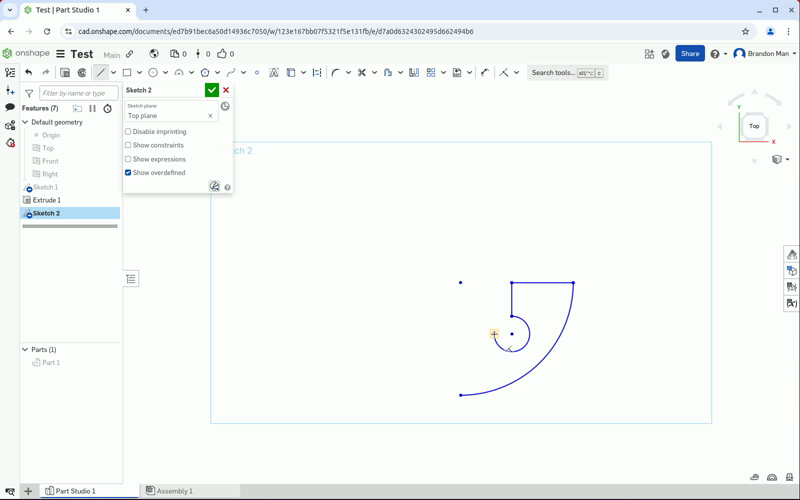
key_down(shift)
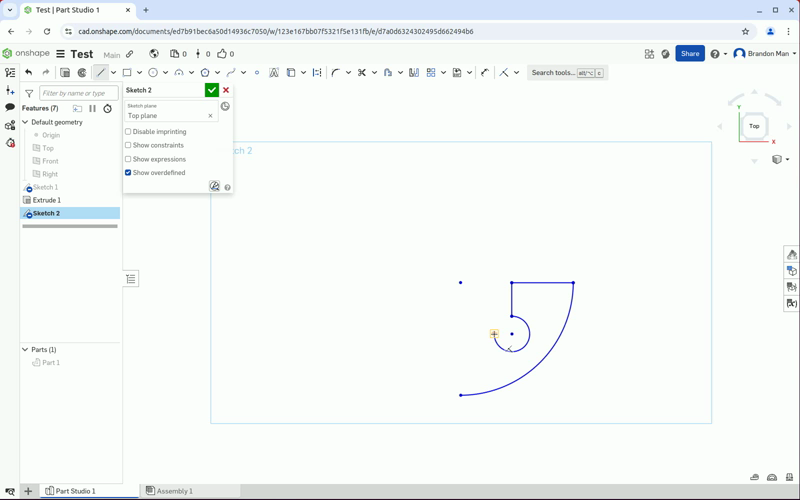
mouse_move(524, 333)
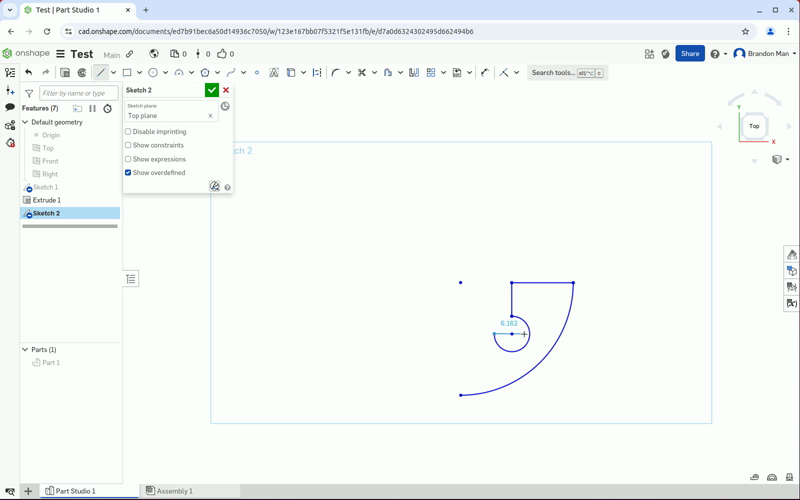
mouse_move(460, 333)
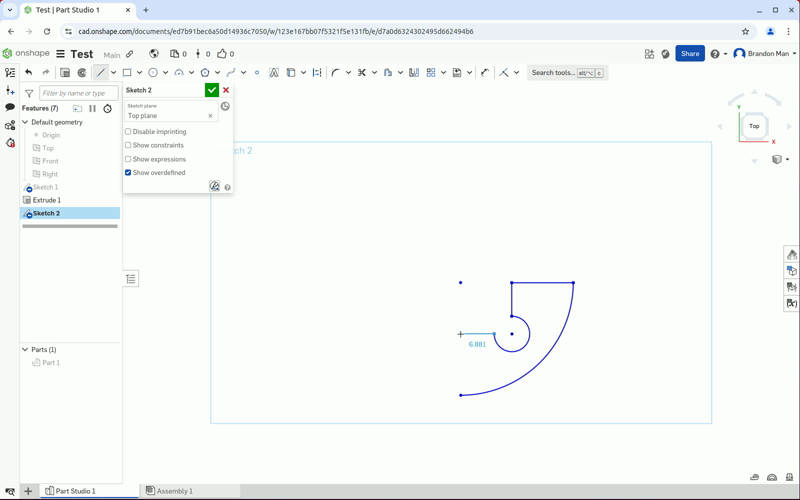
click(460, 333)
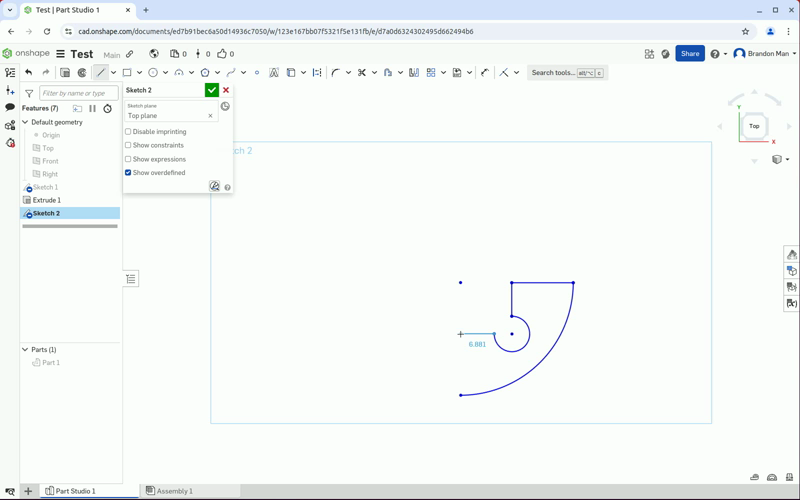
key_up(shift)
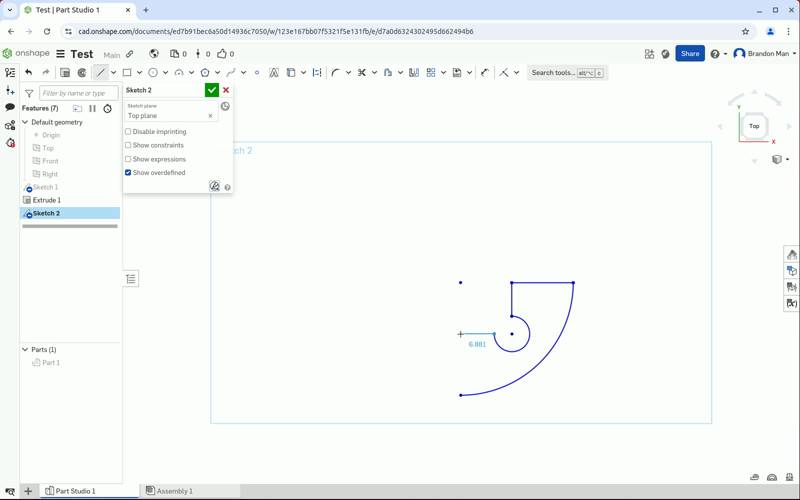
key_down(shift)
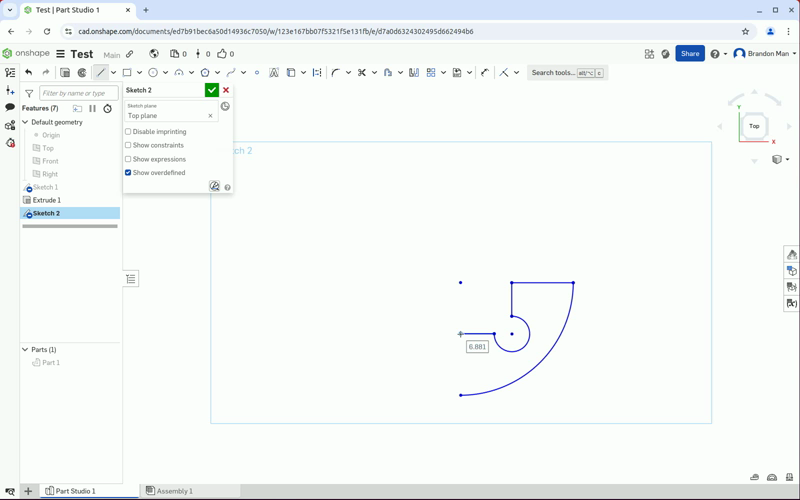
mouse_move(460, 395)
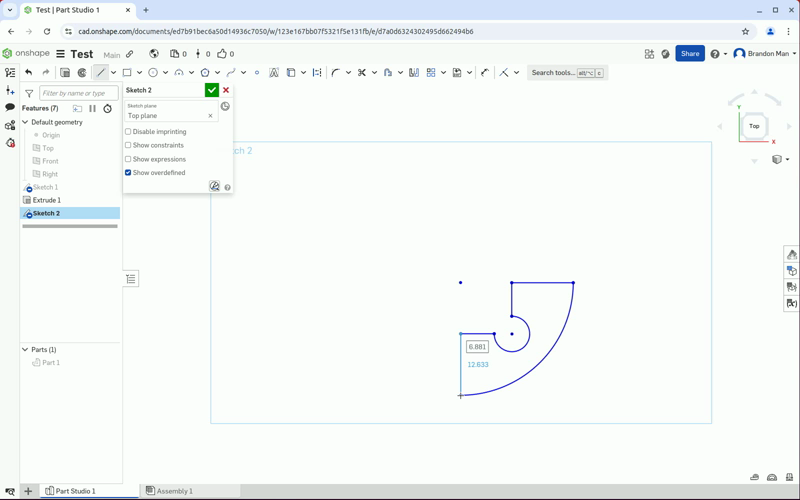
key_up(shift)
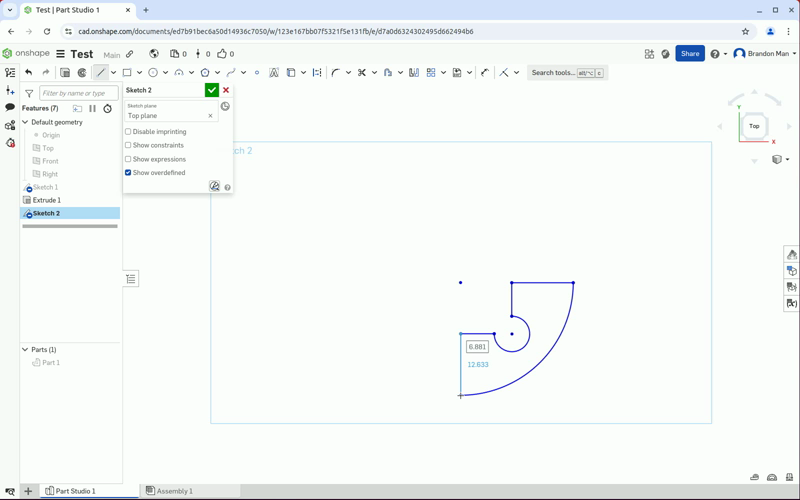
click(460, 395)
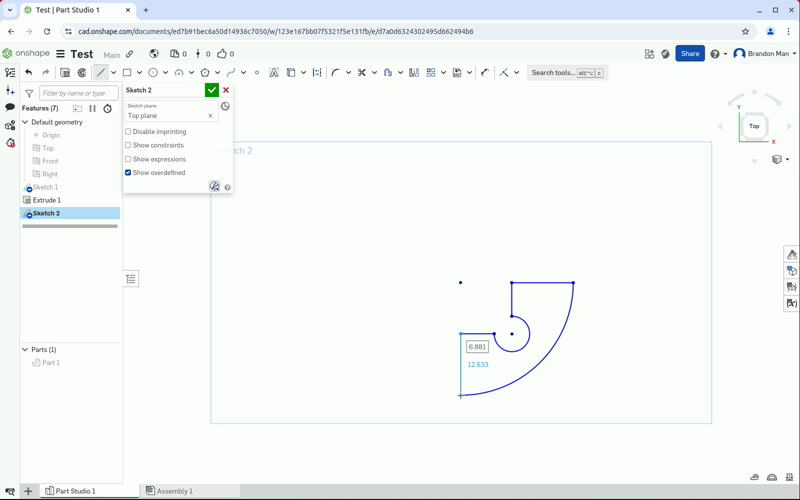
key(esc)
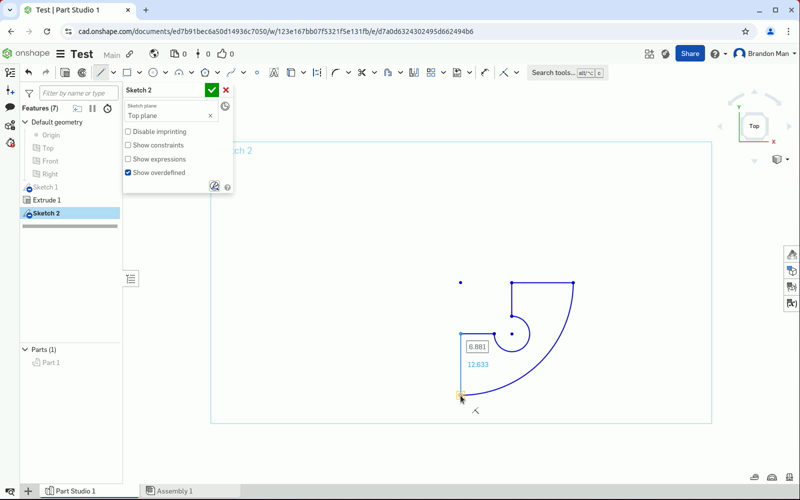
mouse_move(514, 367)
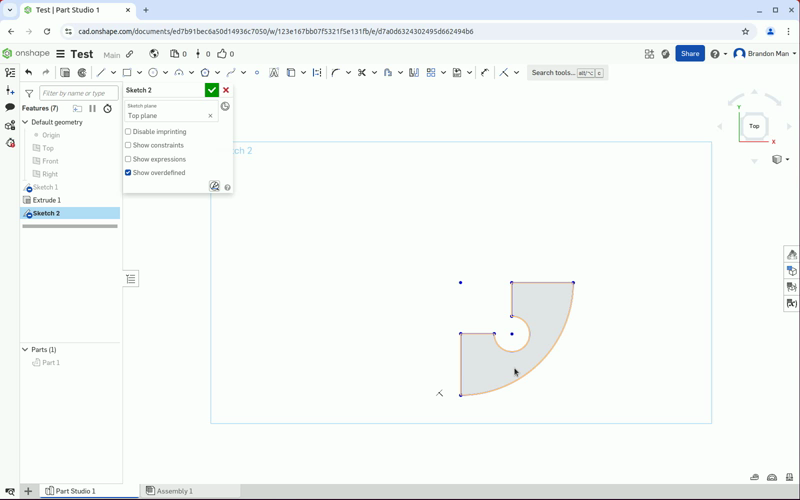
scroll(6)
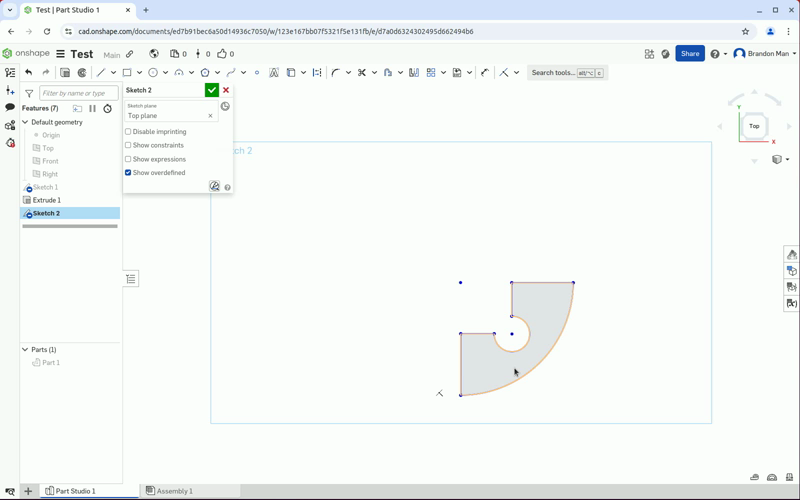
scroll(6)
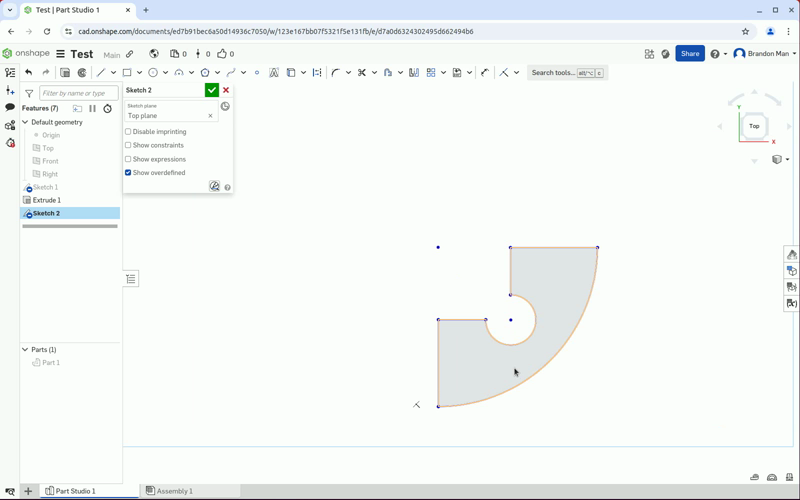
scroll(6)
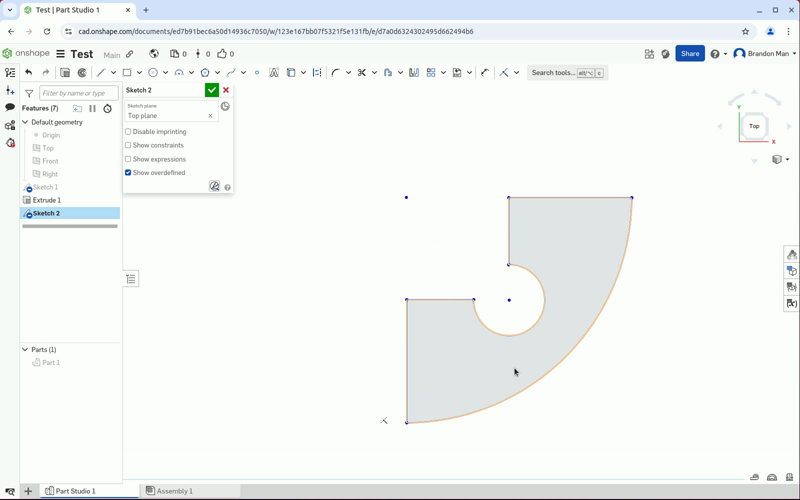
scroll(6)
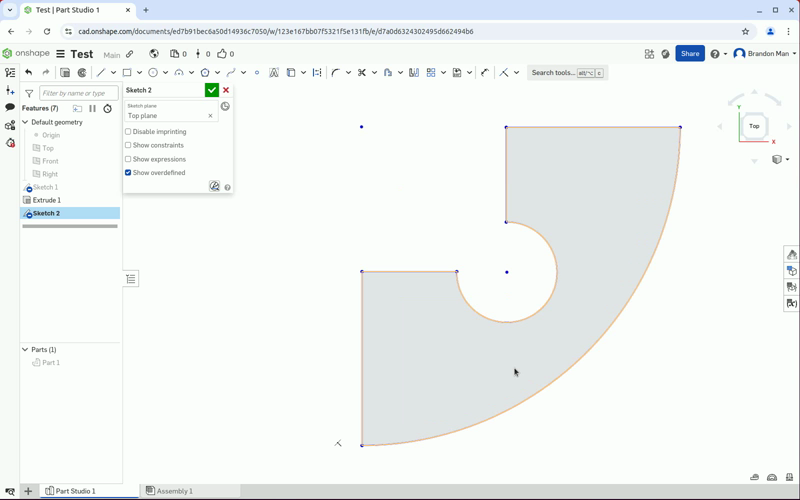
scroll(6)
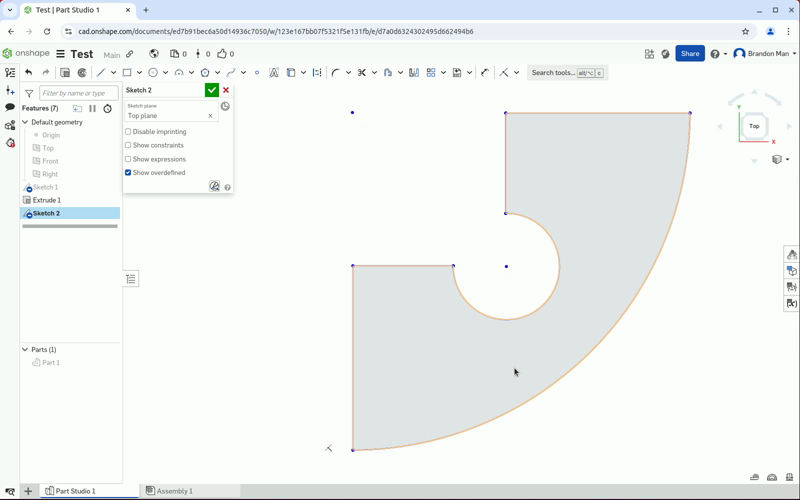
scroll(6)
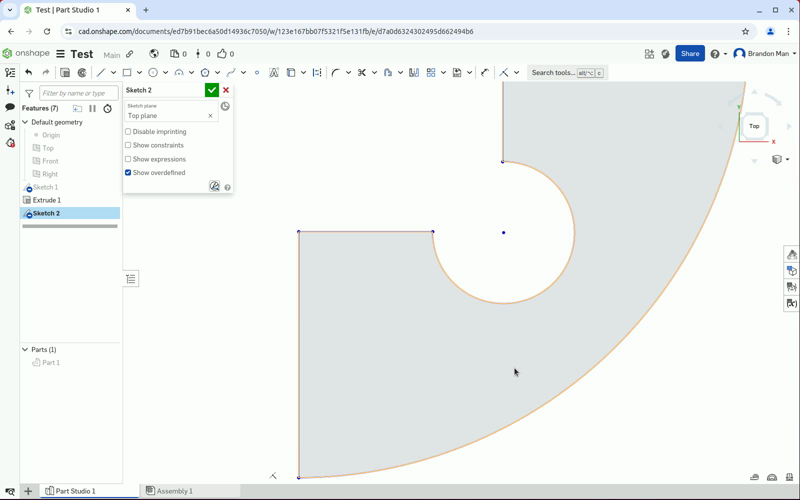
scroll(6)
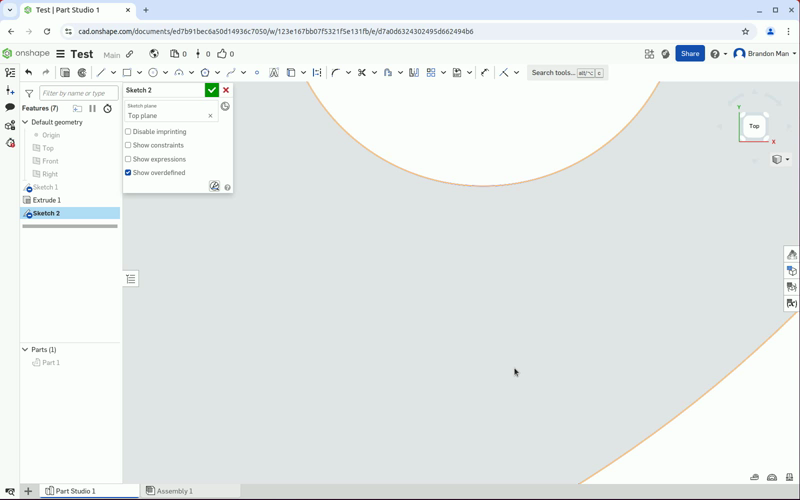
click(514, 367)
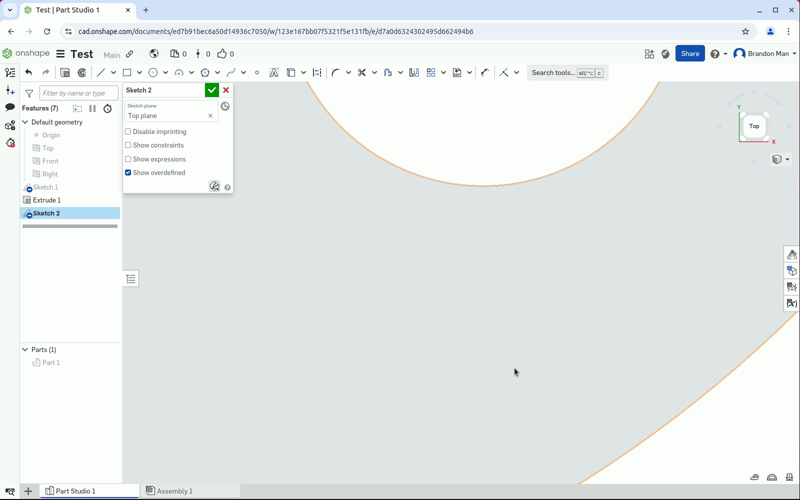
scroll(-6)
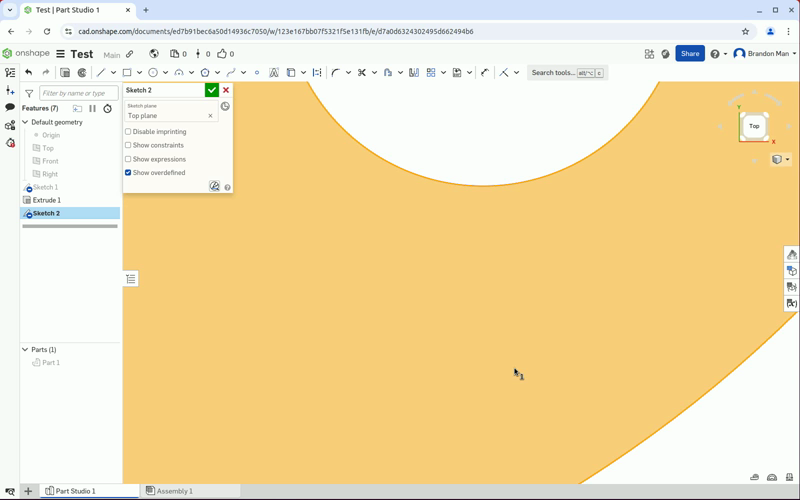
scroll(-6)
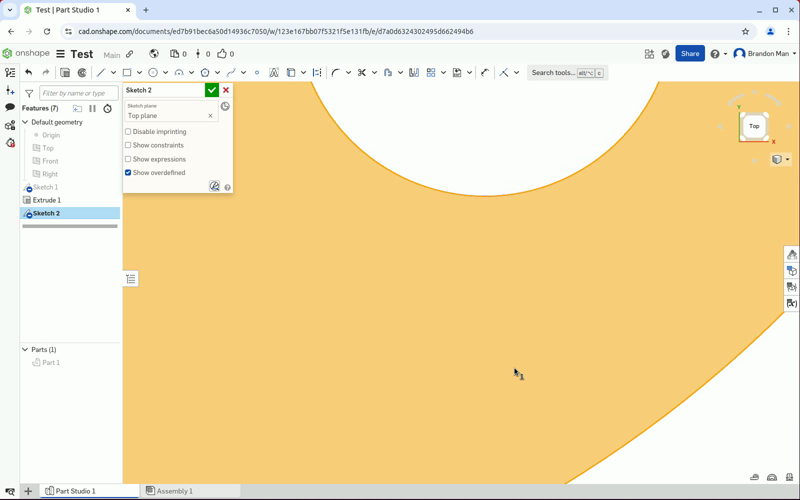
scroll(-6)
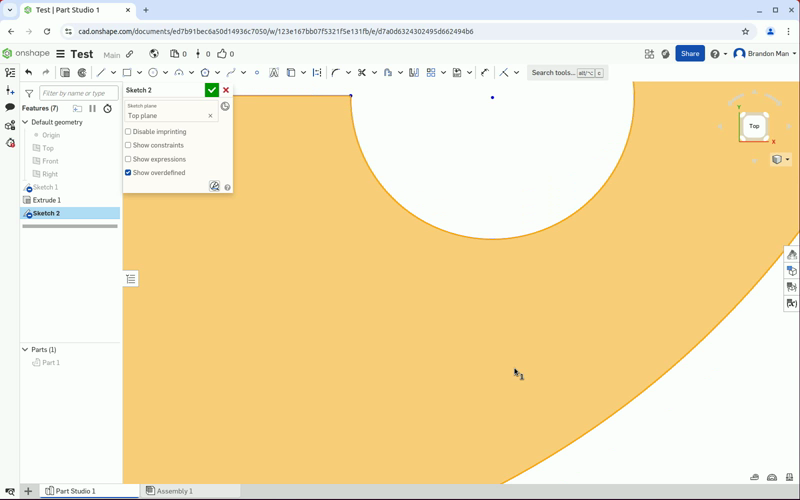
scroll(-6)
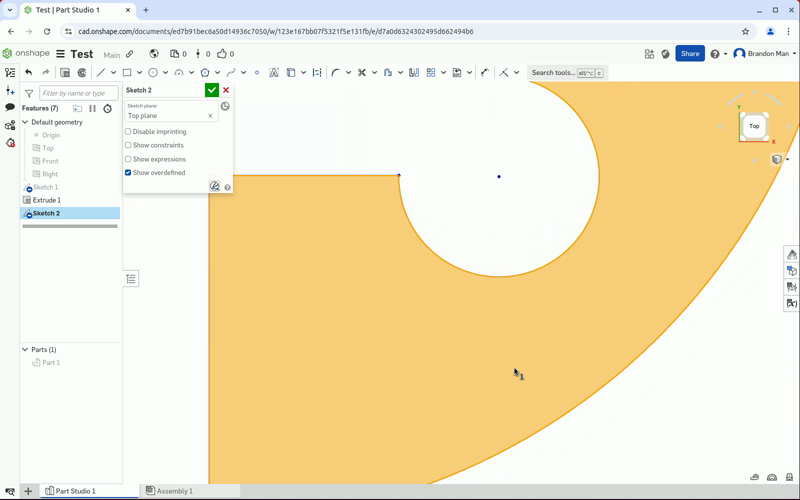
scroll(-6)
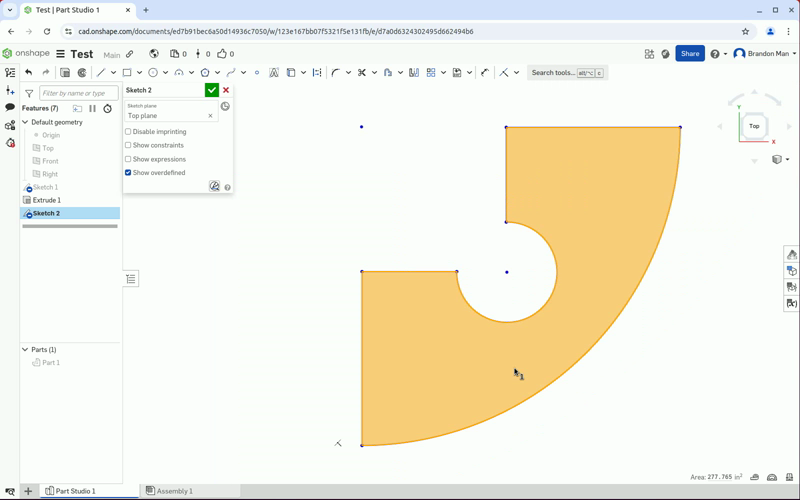
scroll(-6)
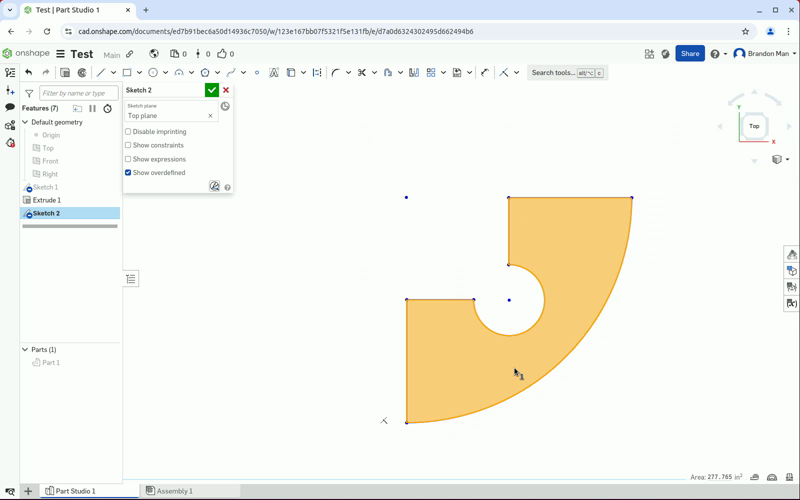
scroll(-6)
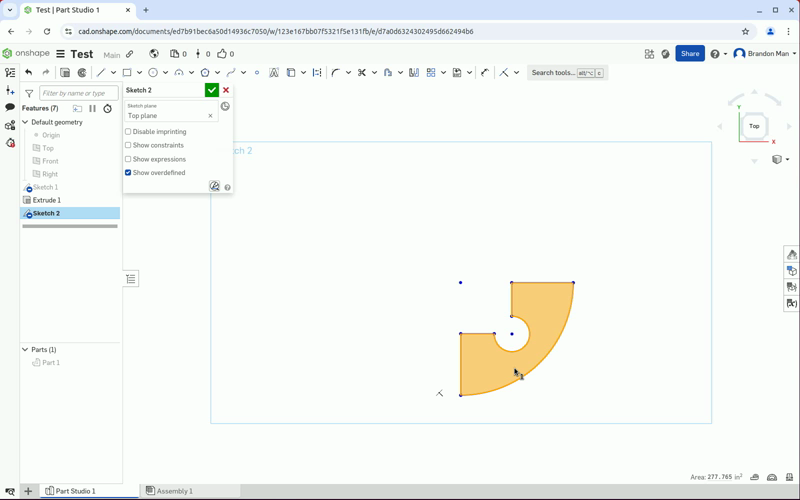
mouse_move(73, 352)
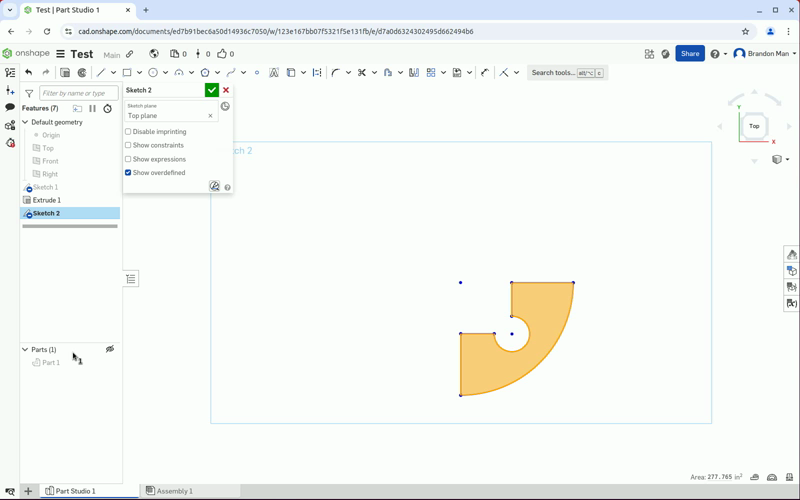
key(shift+y)
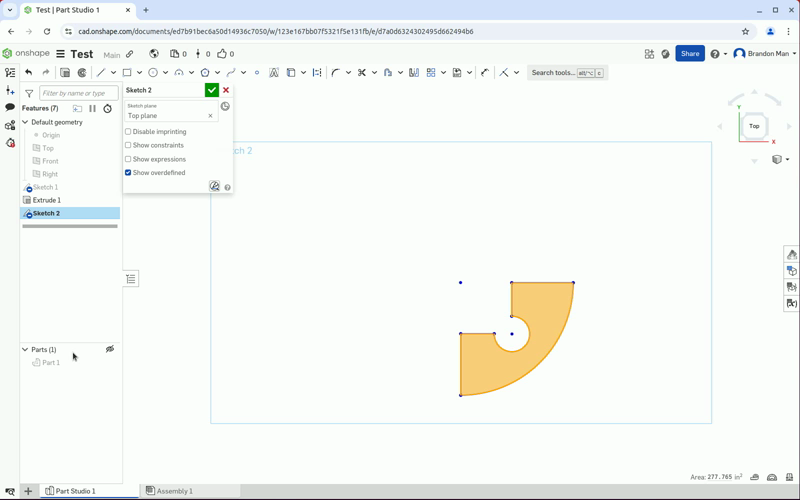
key(shift+e)
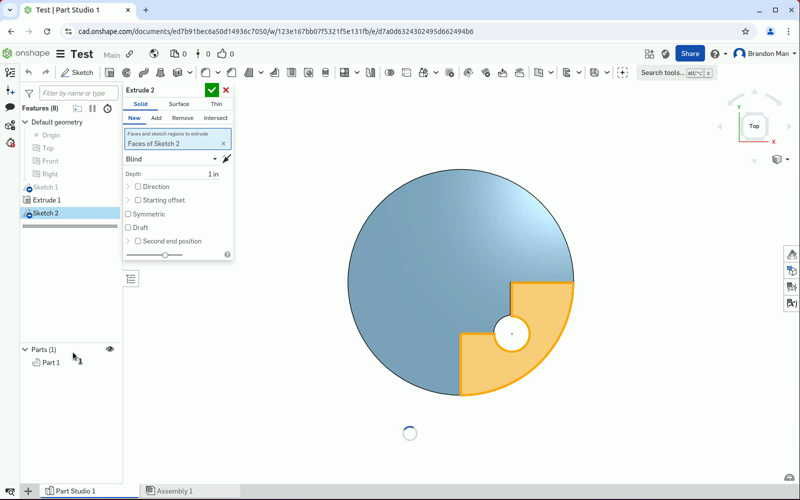
mouse_move(143, 106)
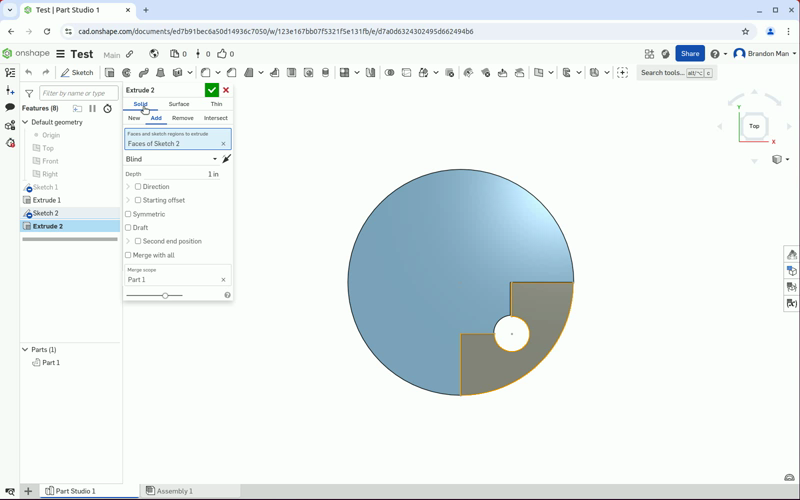
click(143, 106)
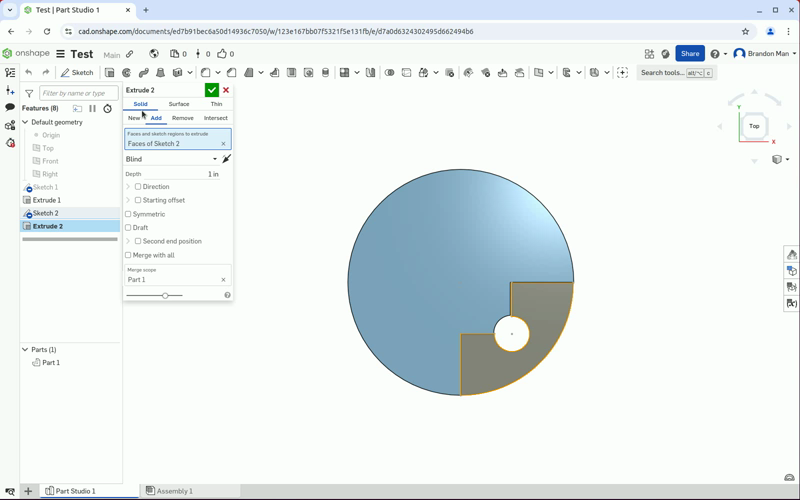
mouse_move(137, 120)
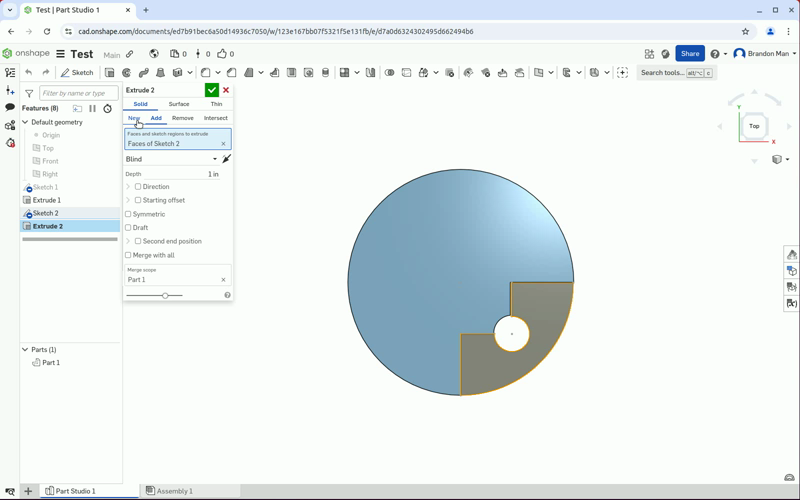
click(137, 120)
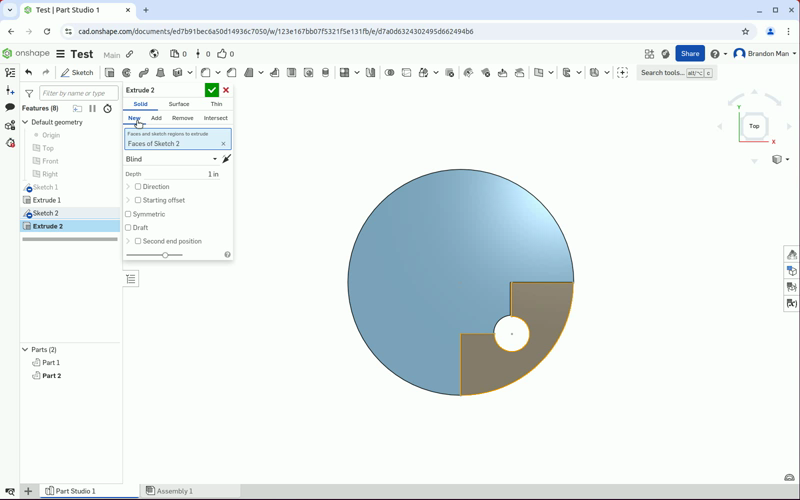
key(tab, 4)
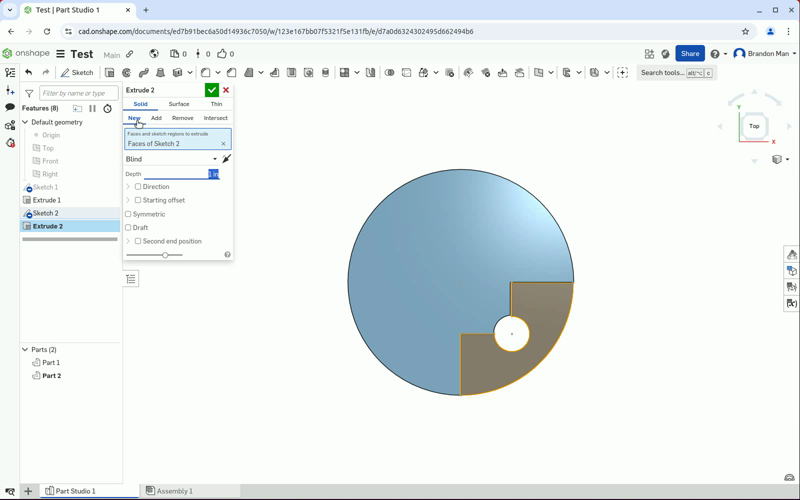
text(5.536)
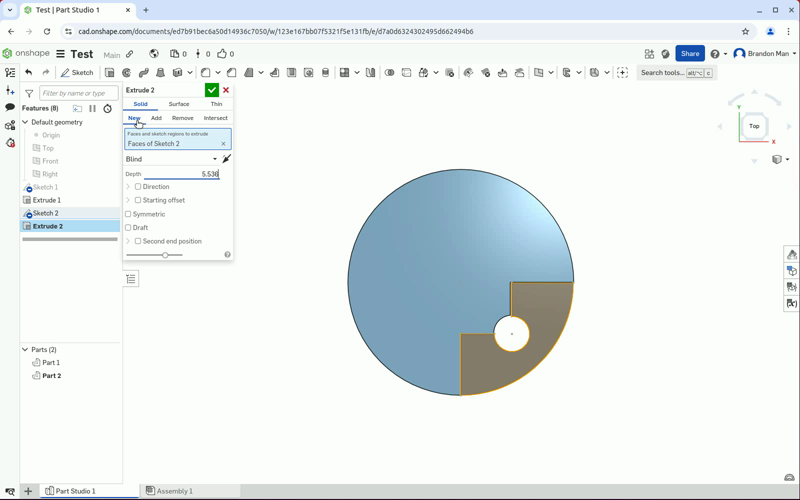
key(enter)
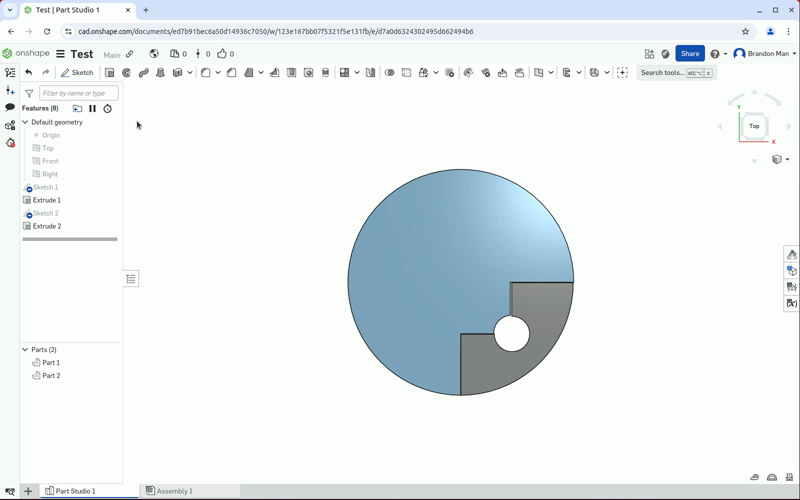
key(shift+h)
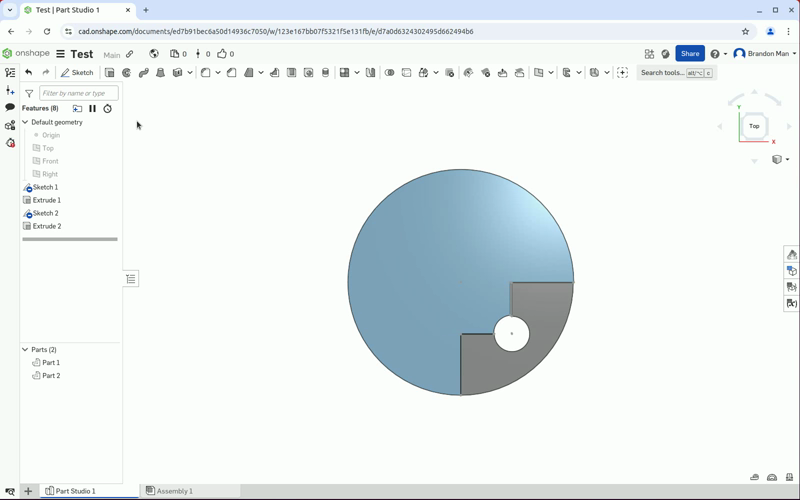
key(shift+h)
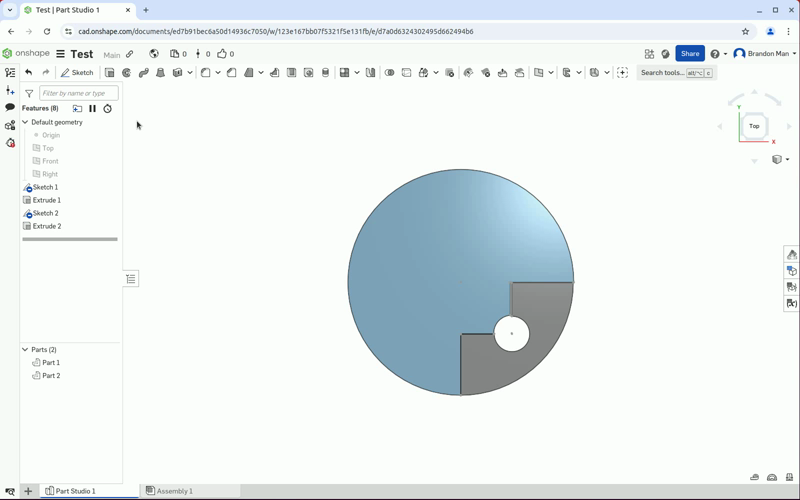
key(shift+7)
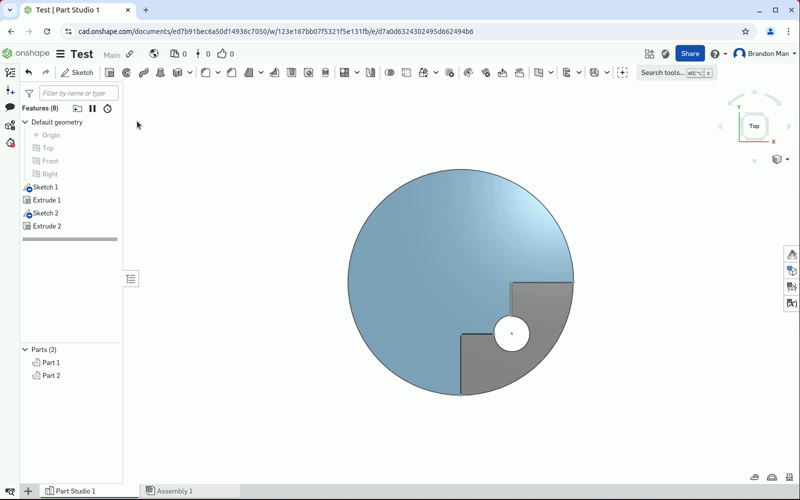
key(up, 3)
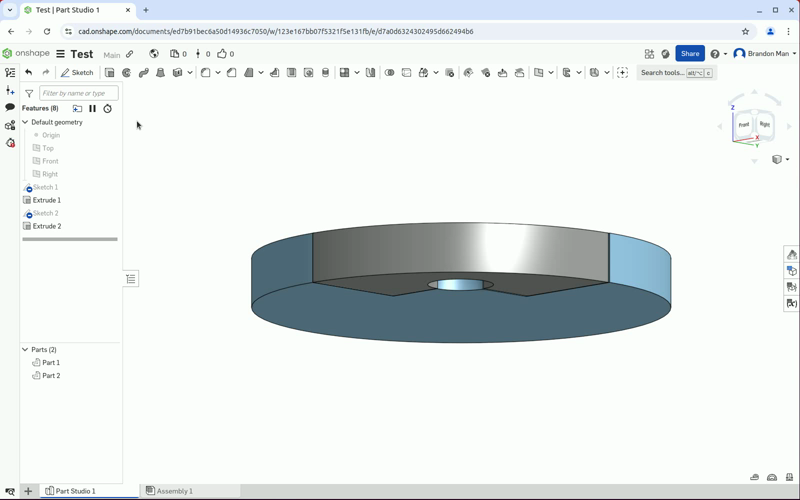
key(left, 3)
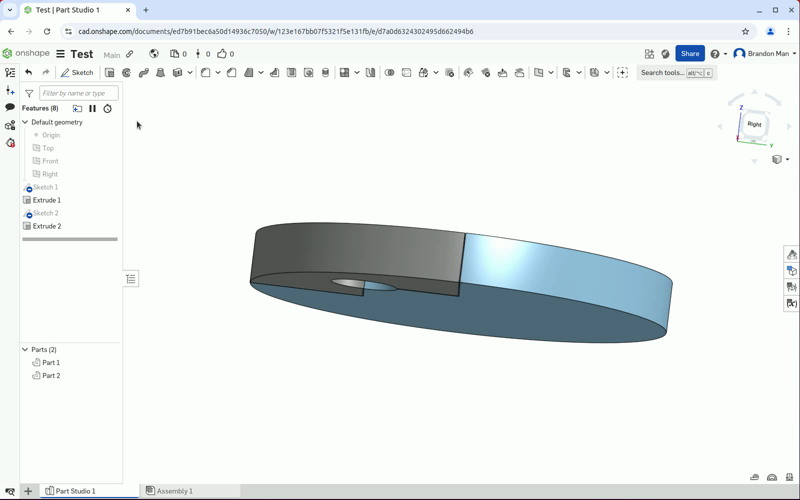
key(right, 3)
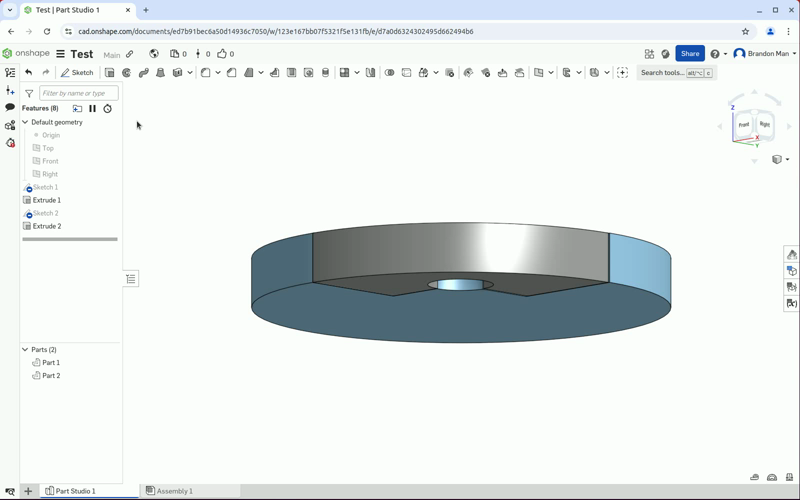
key(down, 3)
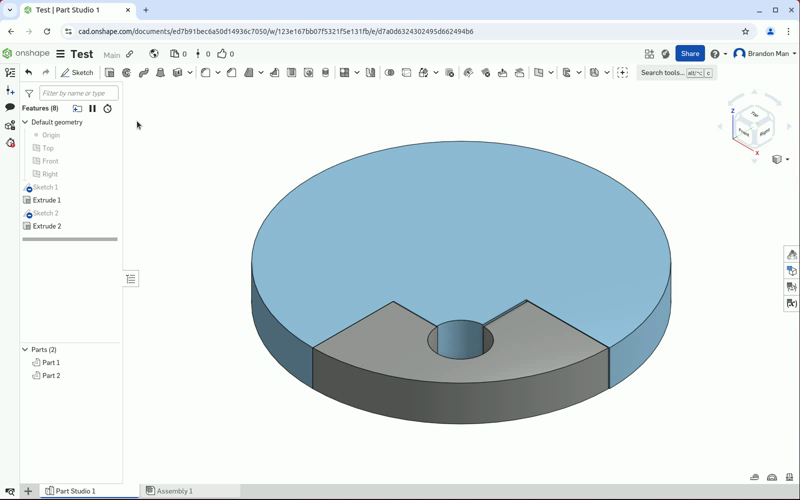
mouse_move(73, 189)
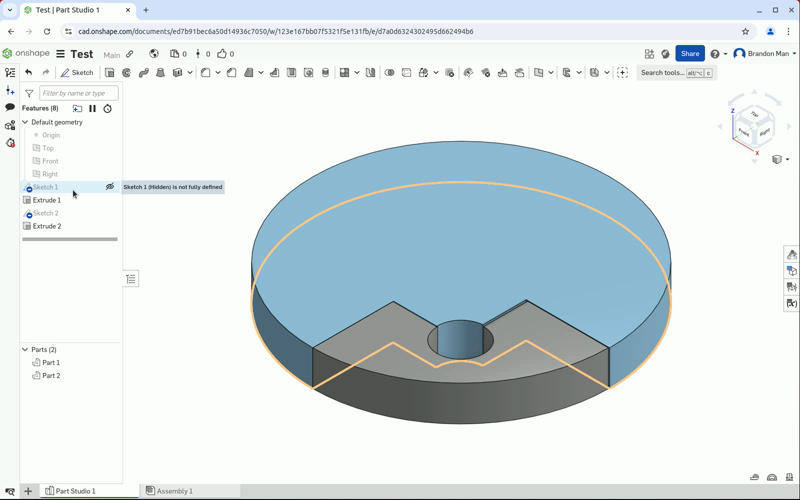
click(73, 189)